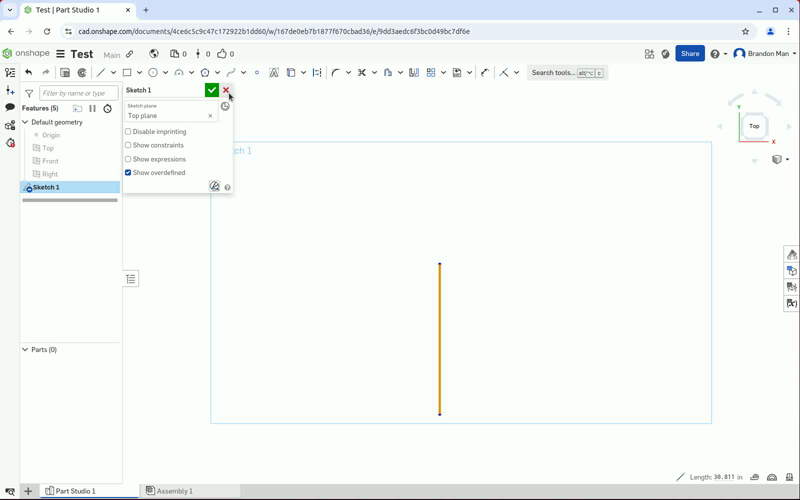
key(shift+h)
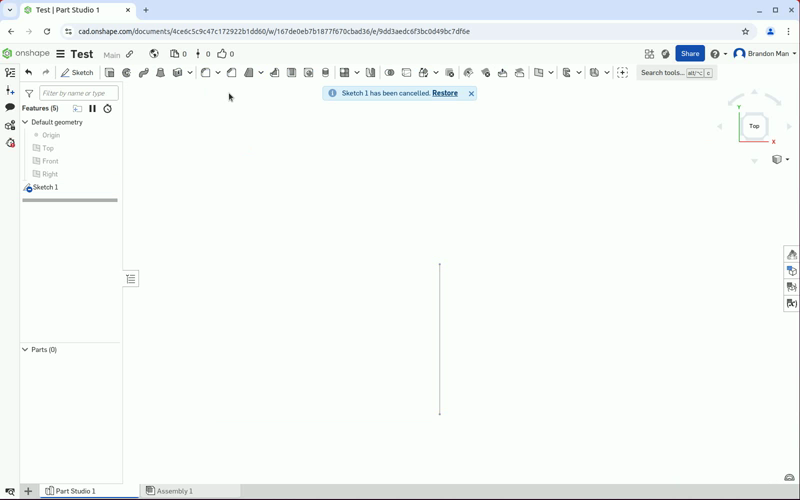
key(shift+s)
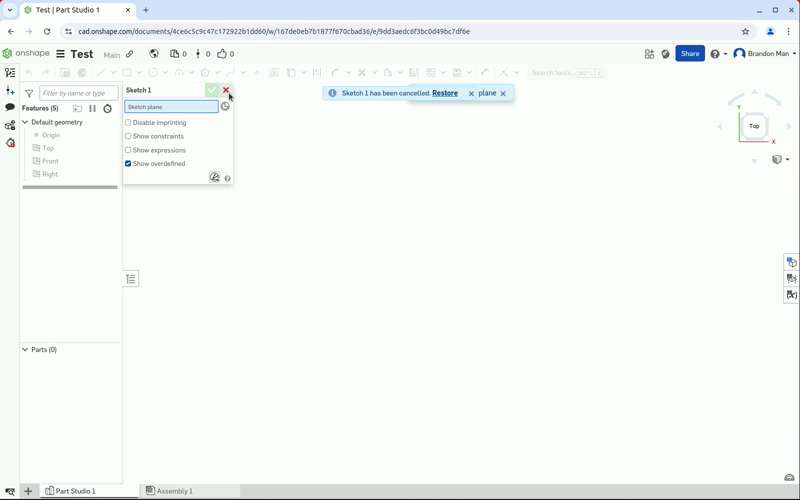
mouse_move(73, 150)
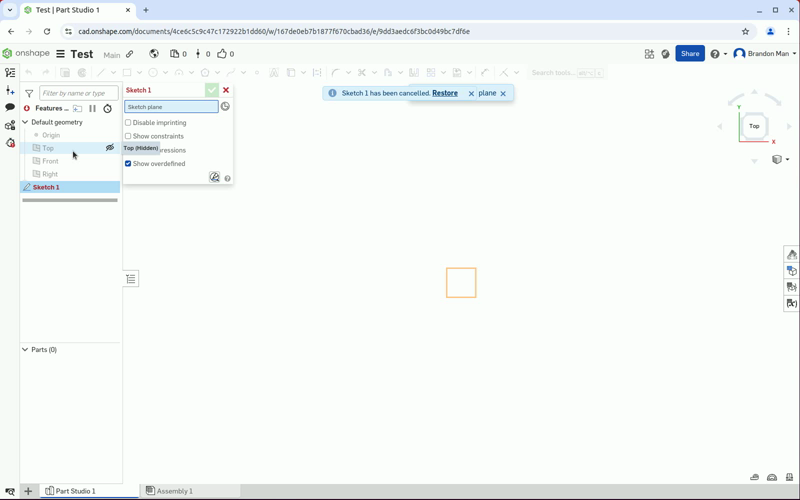
click(73, 150)
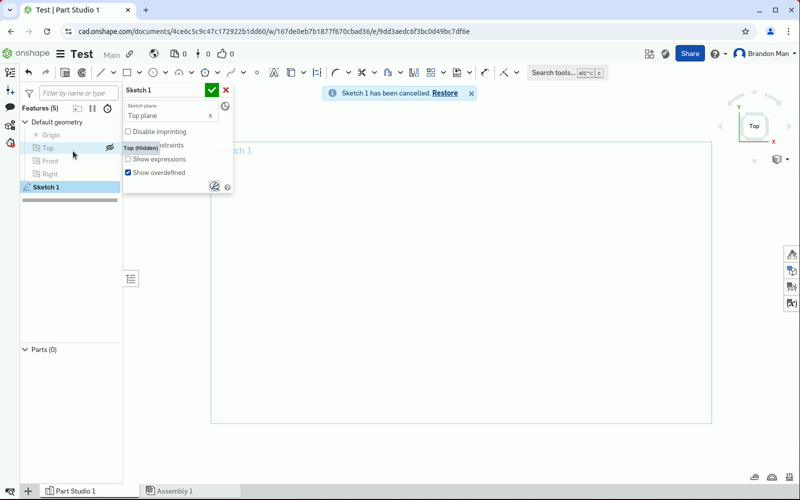
mouse_move(73, 352)
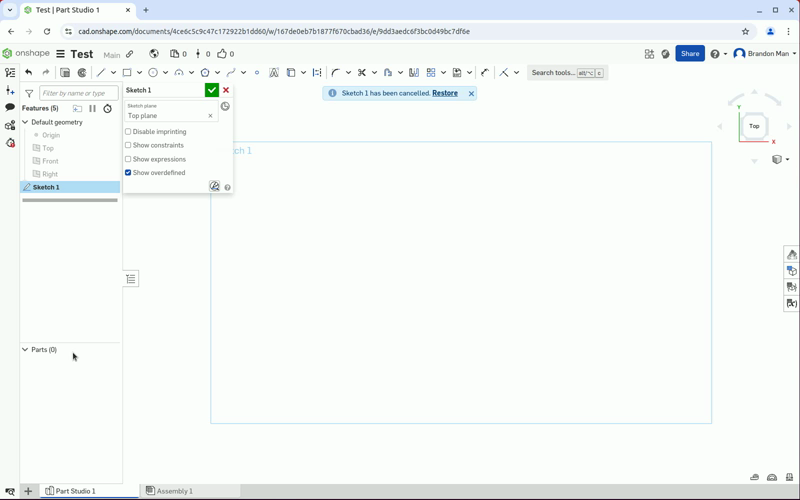
key(y)
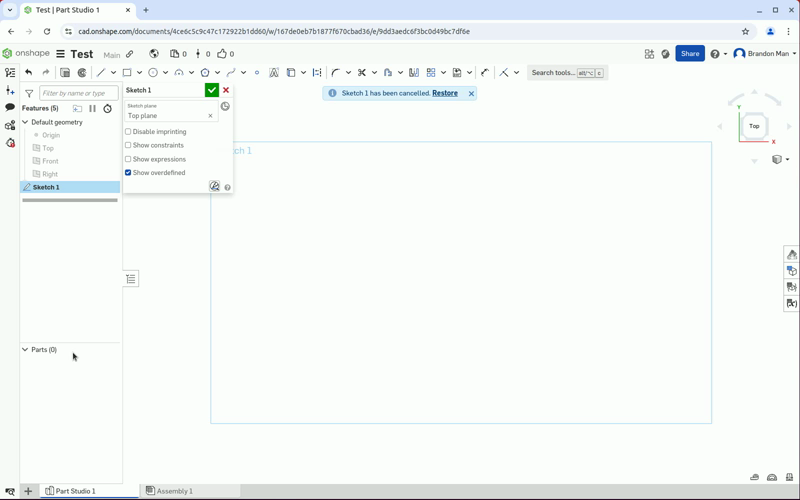
key(l)
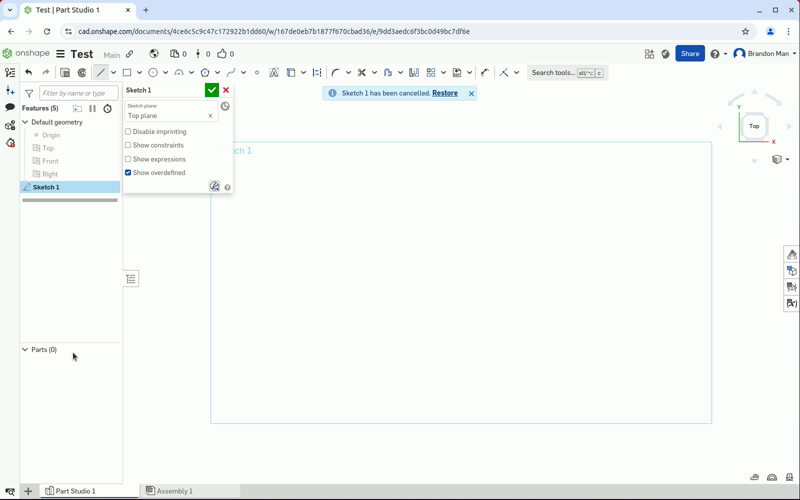
key_down(shift)
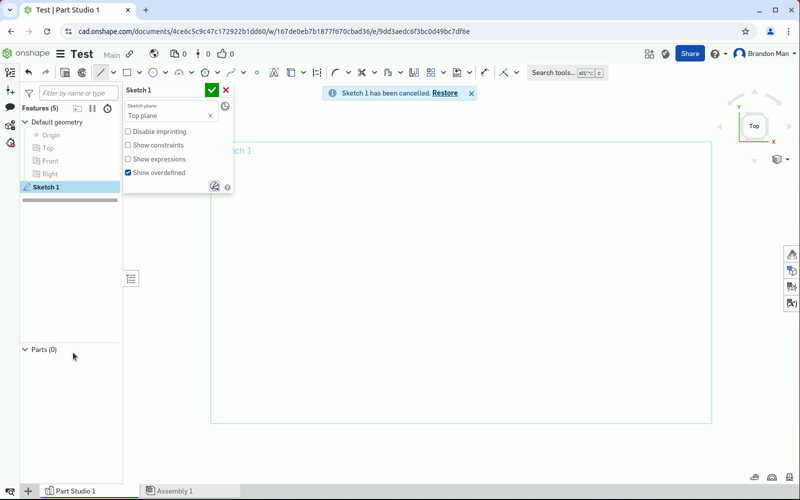
mouse_move(426, 271)
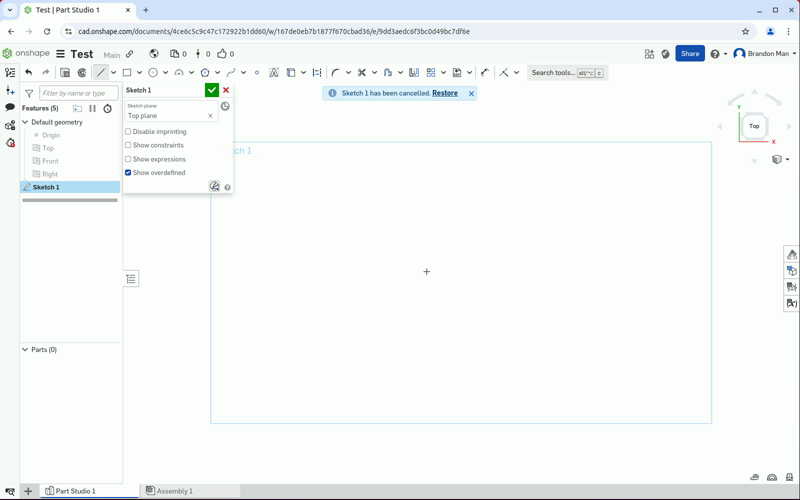
click(426, 271)
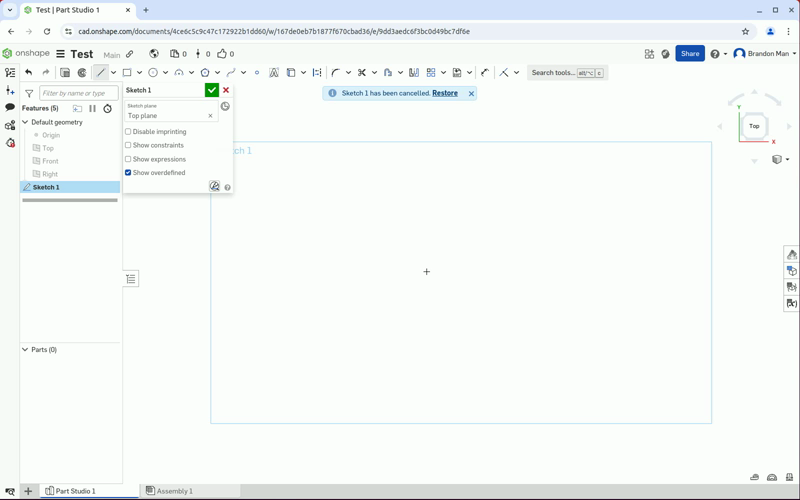
key_up(shift)
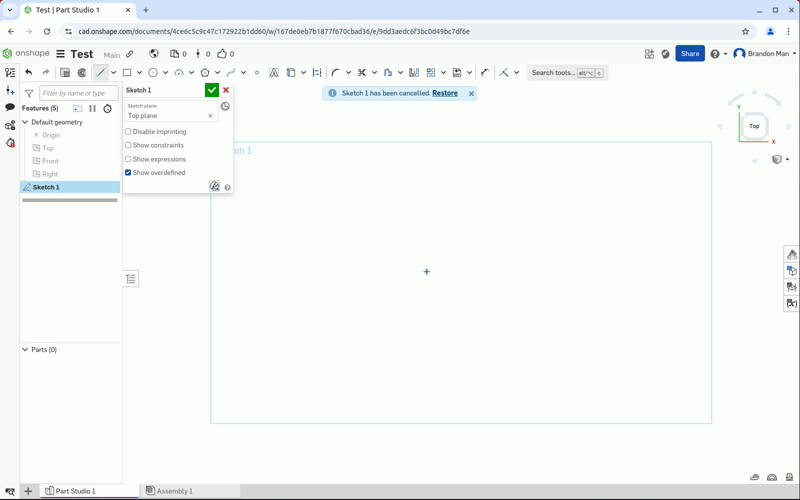
key_down(shift)
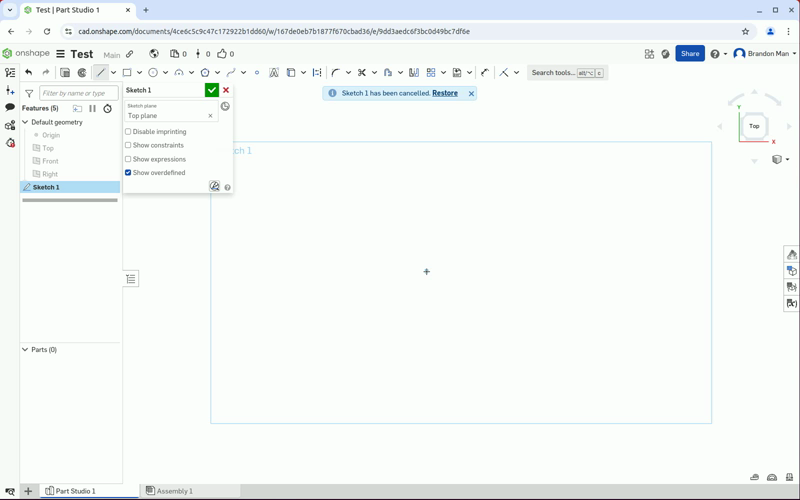
mouse_move(573, 271)
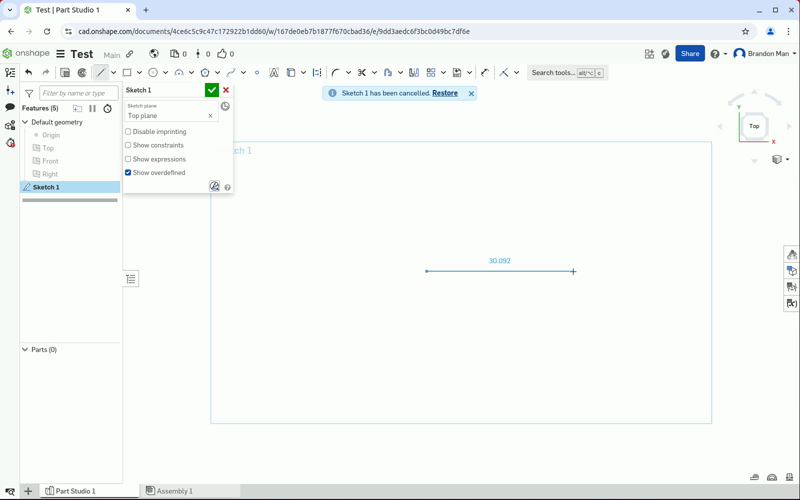
click(573, 271)
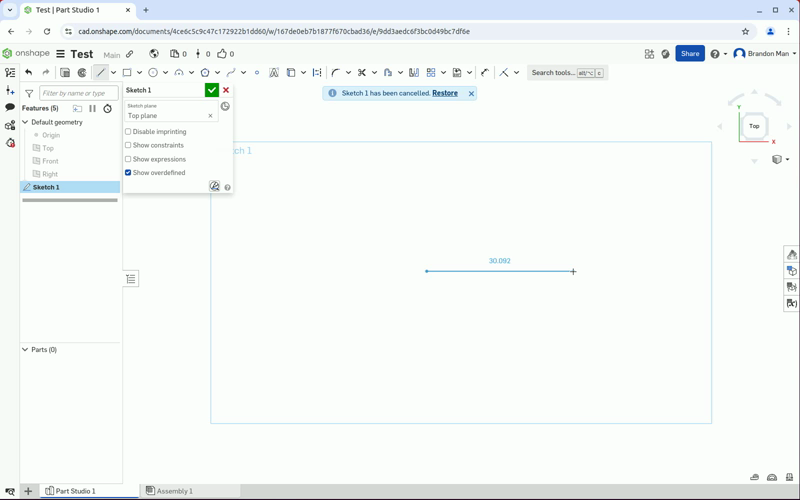
key_up(shift)
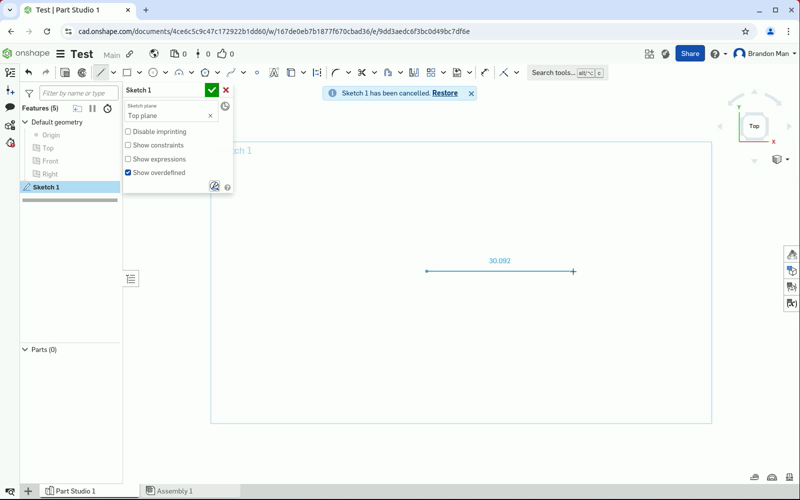
key_down(shift)
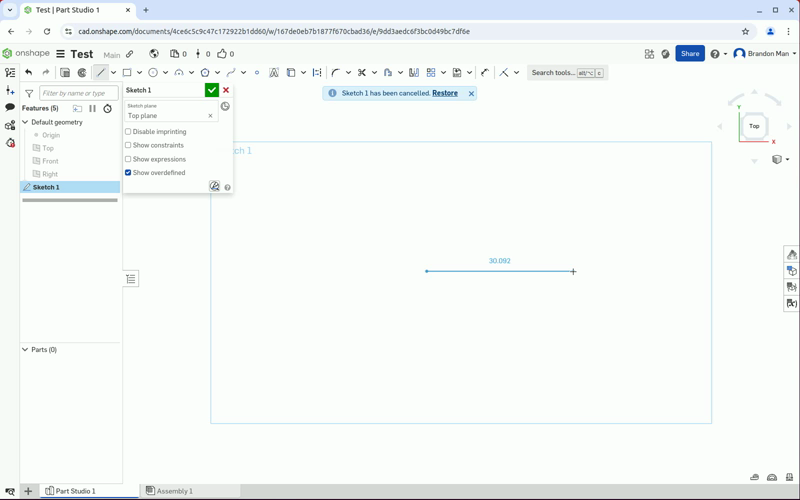
mouse_move(589, 271)
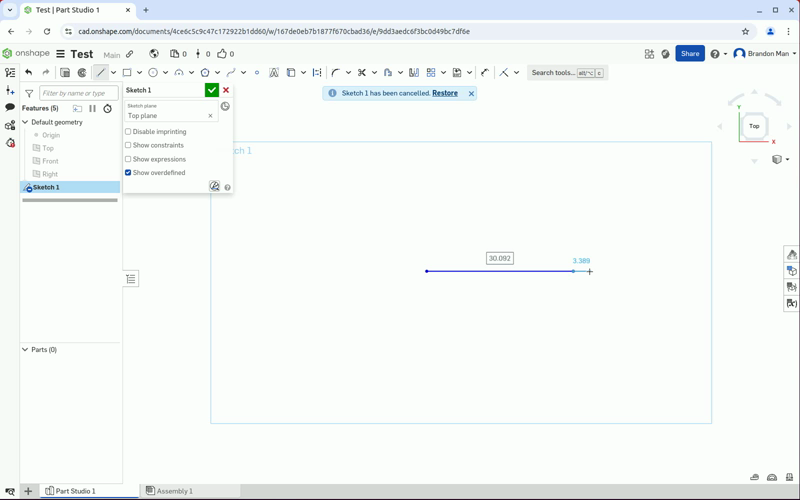
mouse_move(573, 246)
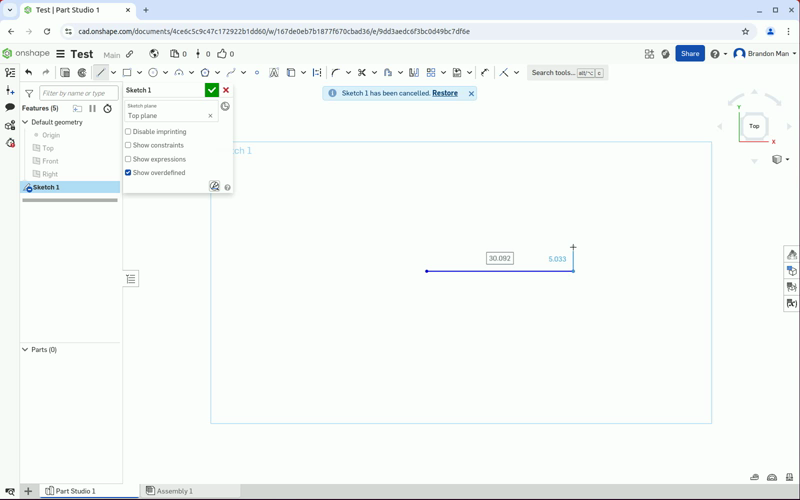
click(573, 246)
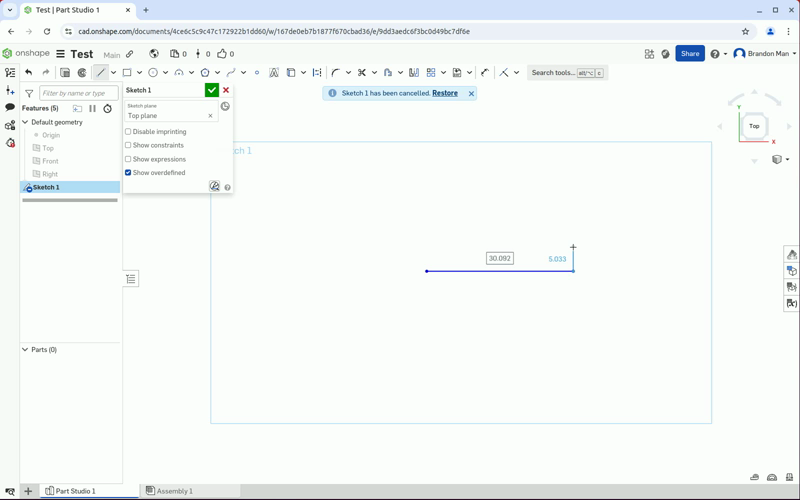
key_up(shift)
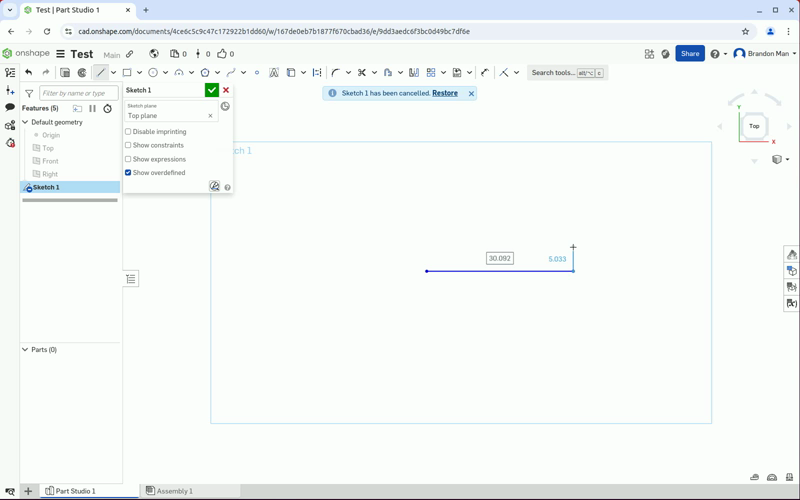
key_down(shift)
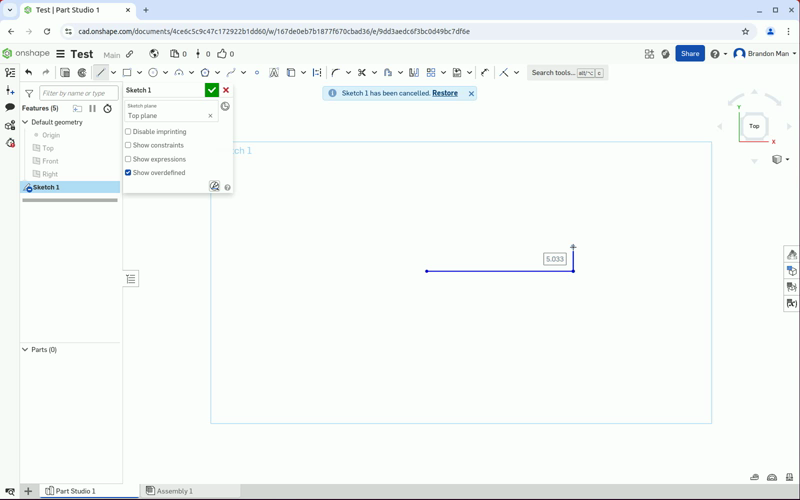
mouse_move(426, 246)
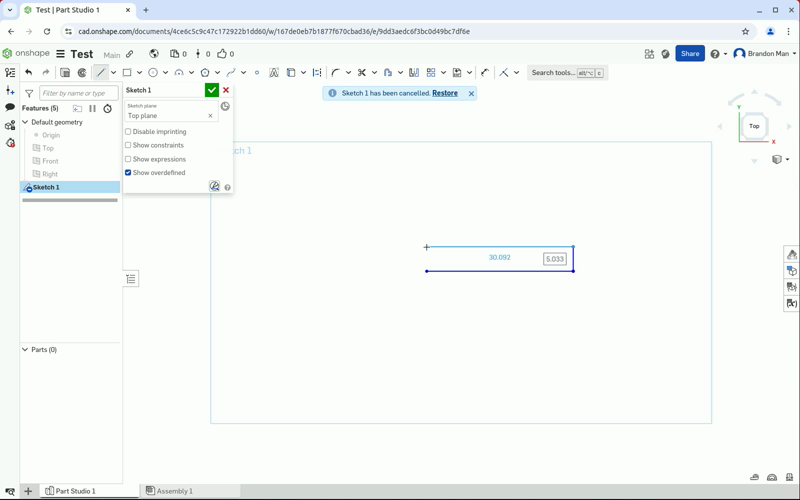
click(426, 246)
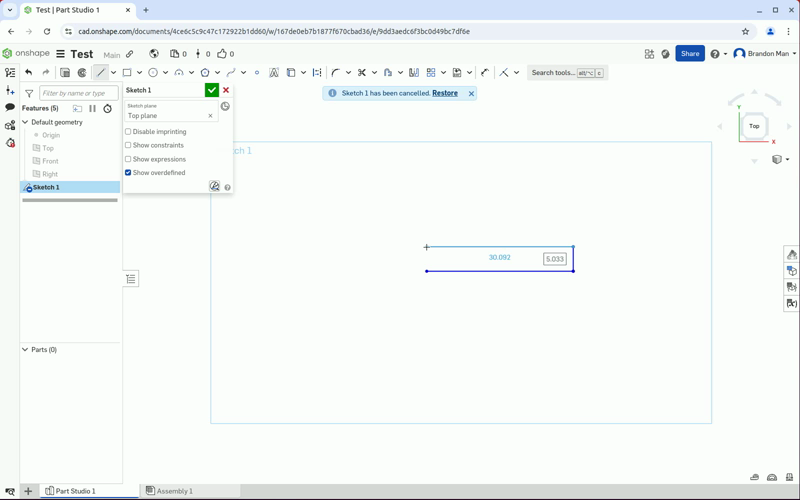
key_up(shift)
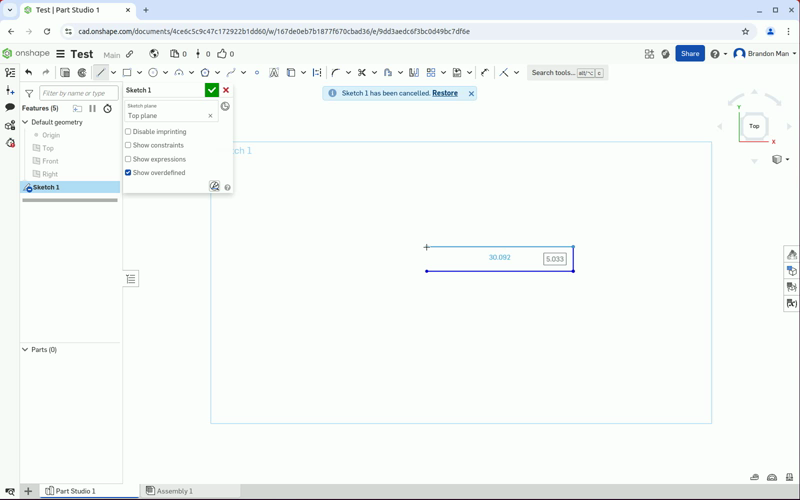
mouse_move(456, 246)
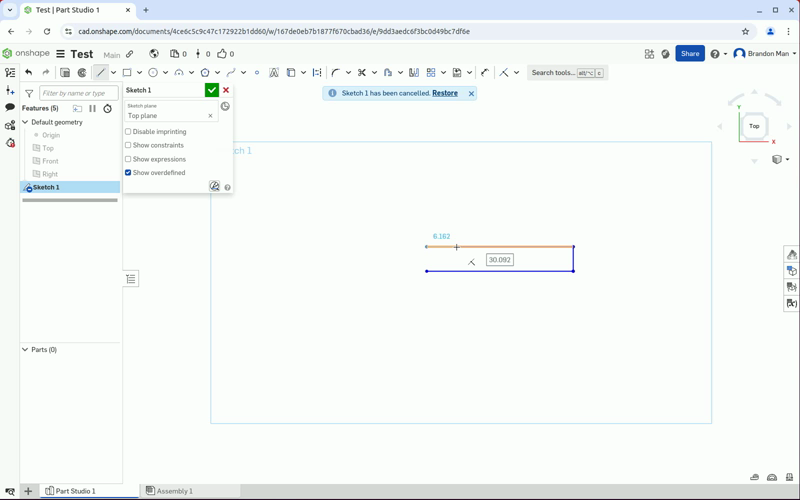
key_down(shift)
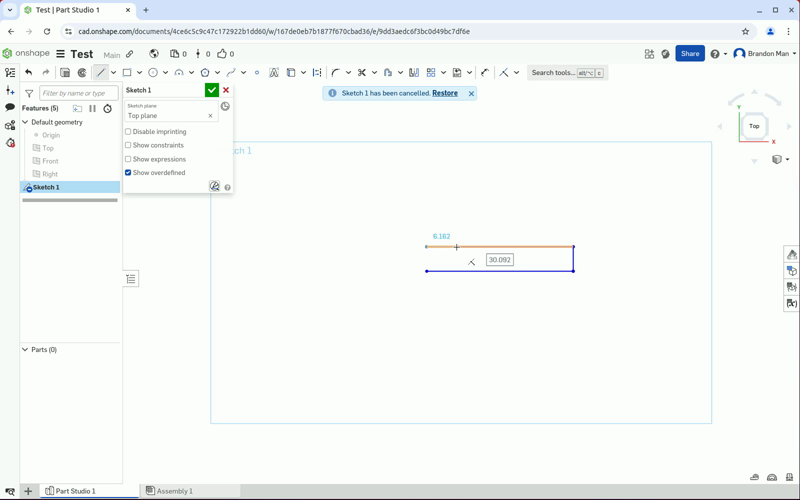
mouse_move(426, 271)
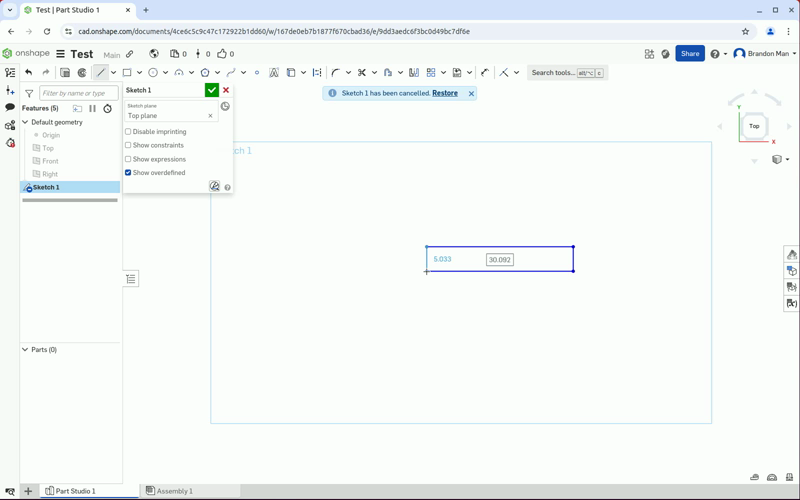
key_up(shift)
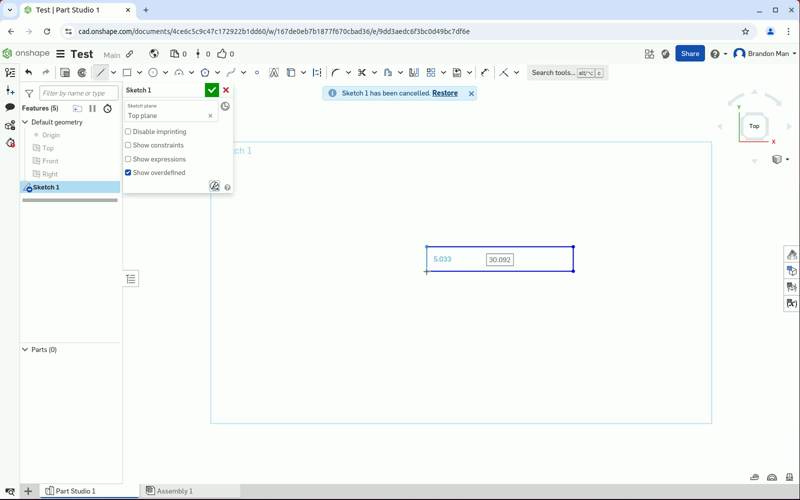
click(426, 271)
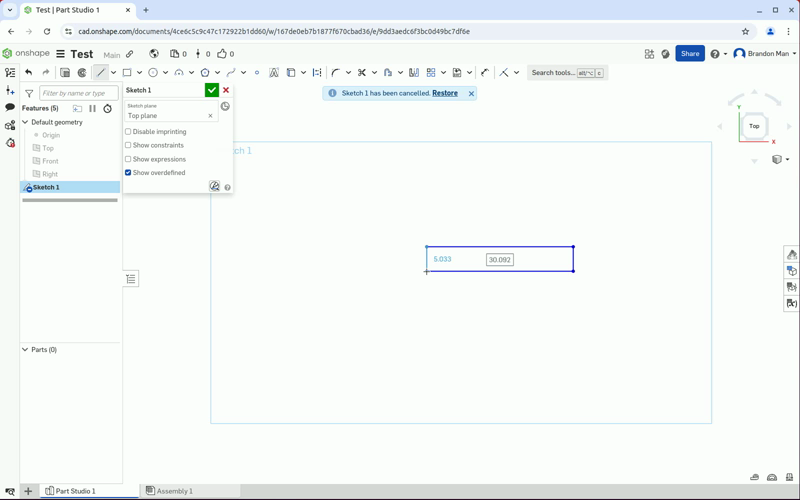
key(esc)
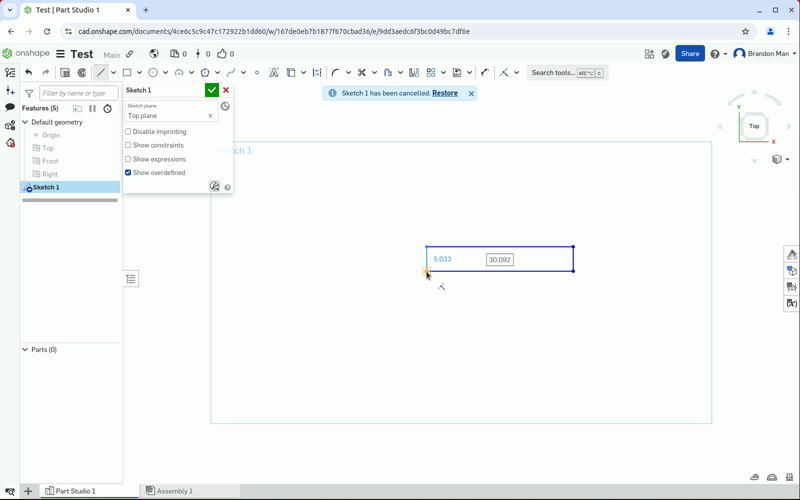
mouse_move(491, 260)
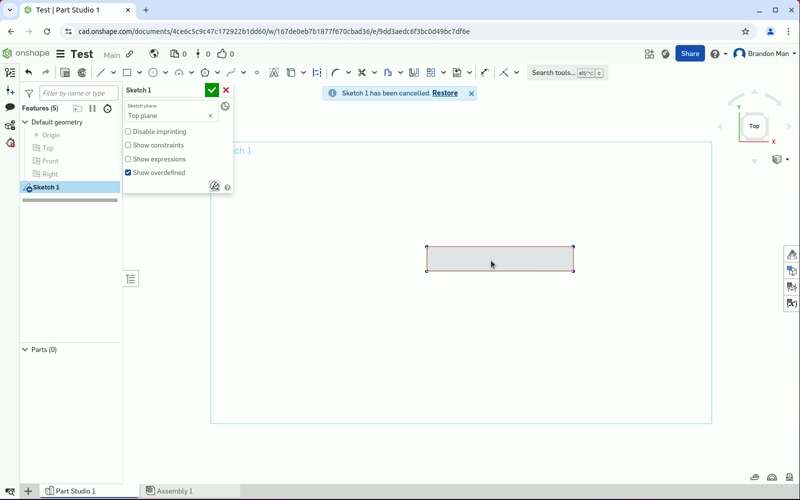
click(491, 260)
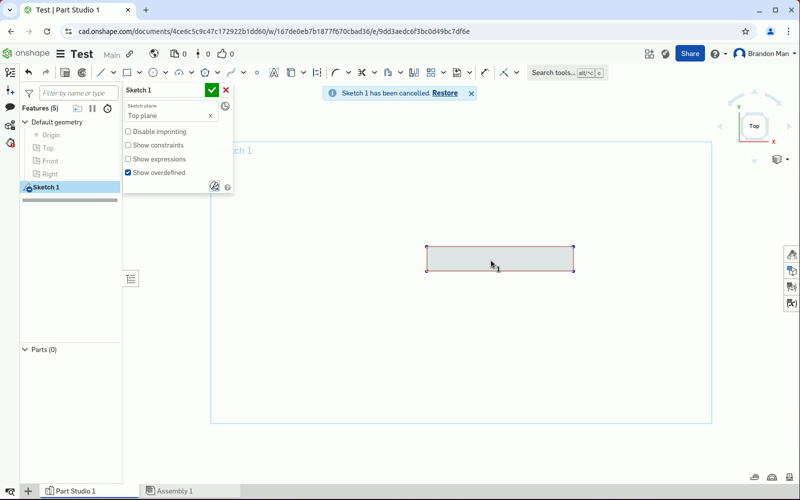
mouse_move(73, 352)
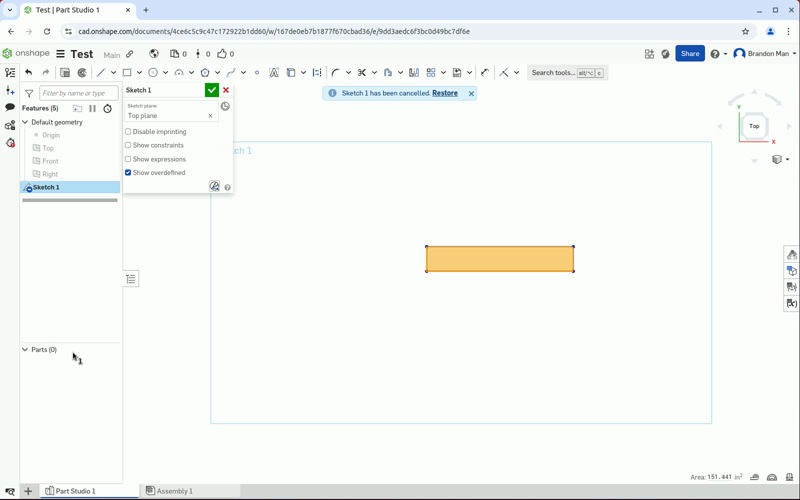
key(shift+y)
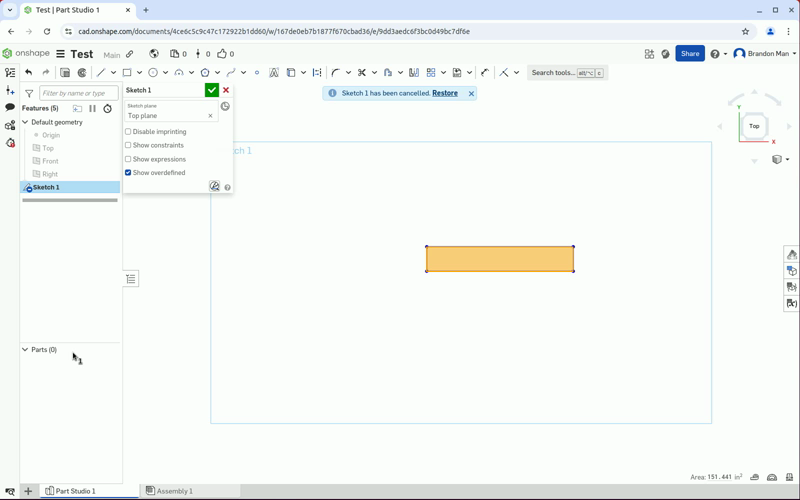
key(shift+e)
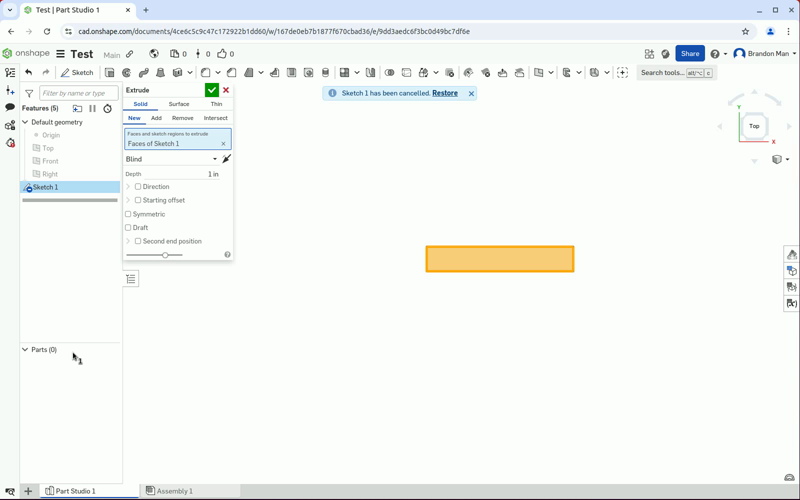
mouse_move(143, 106)
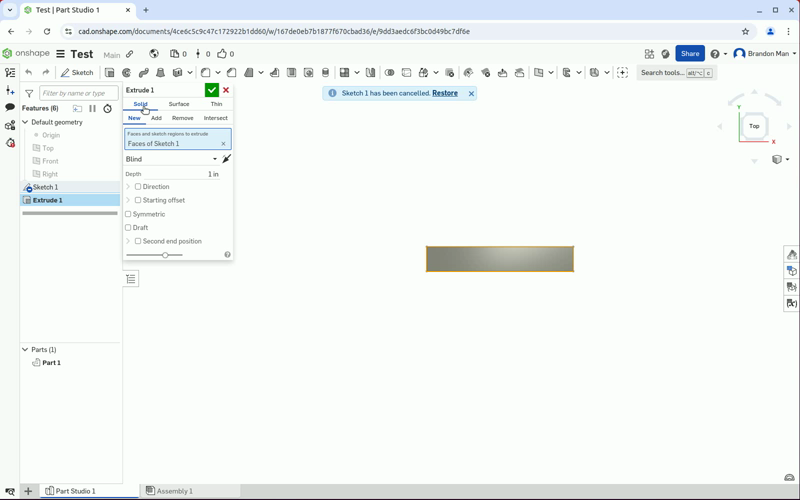
click(143, 106)
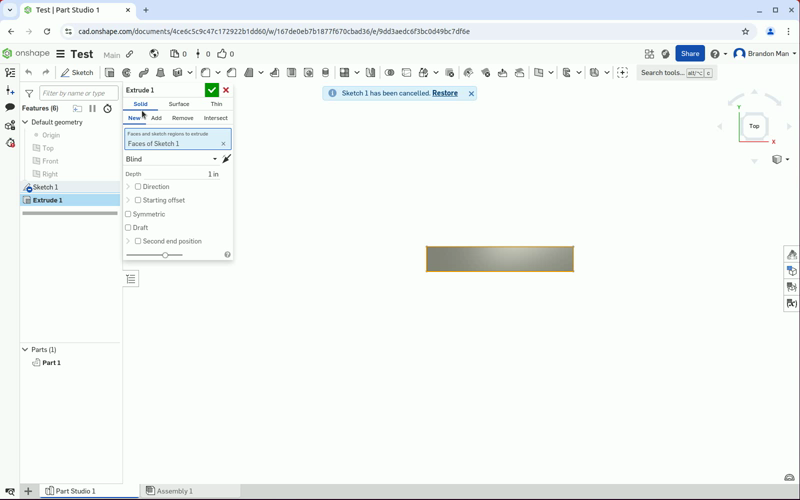
mouse_move(137, 120)
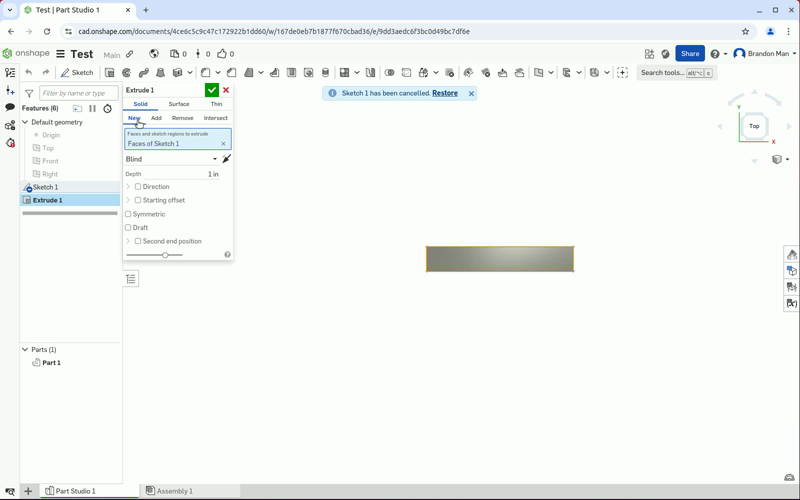
click(137, 120)
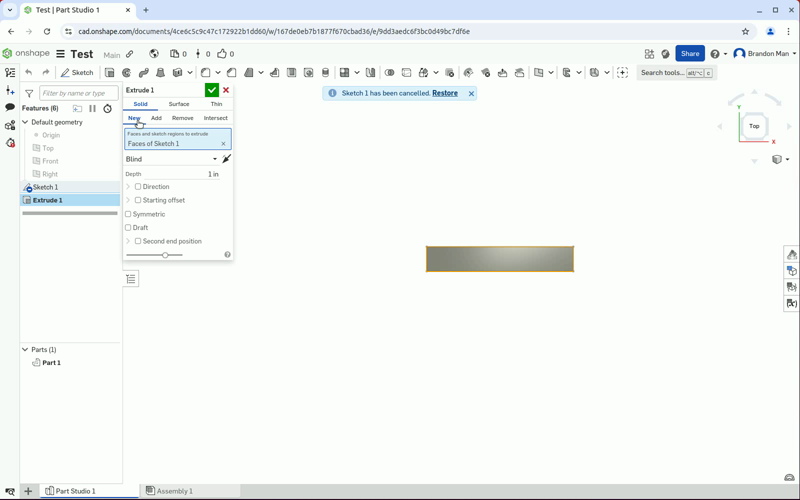
key(tab, 4)
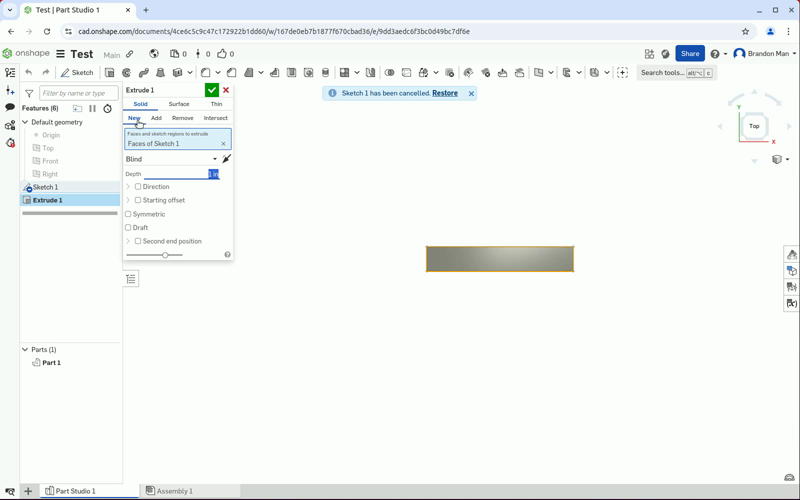
text(10.11)
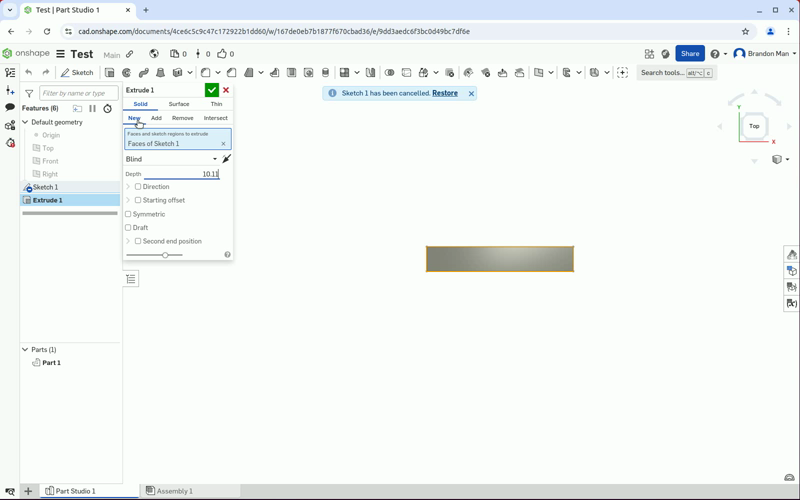
key(enter)
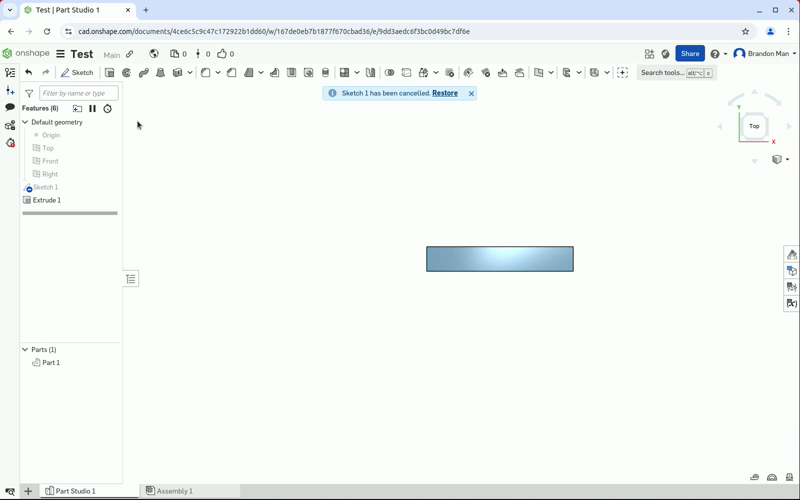
key(shift+h)
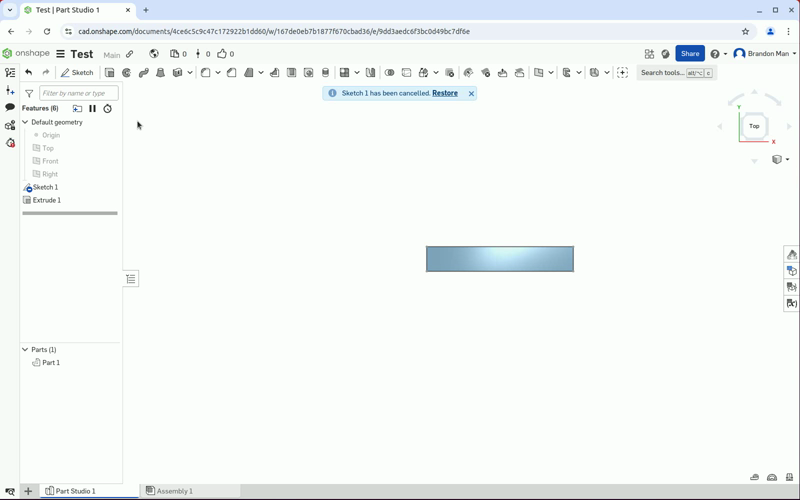
key(shift+h)
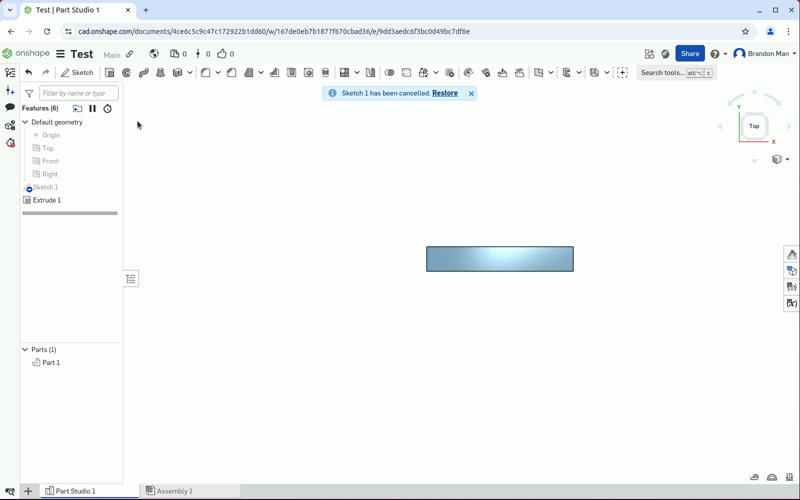
mouse_move(73, 189)
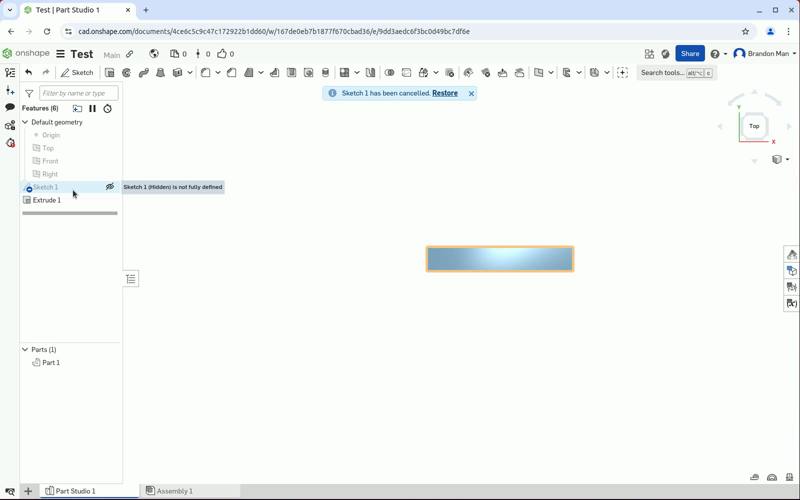
click(73, 189)
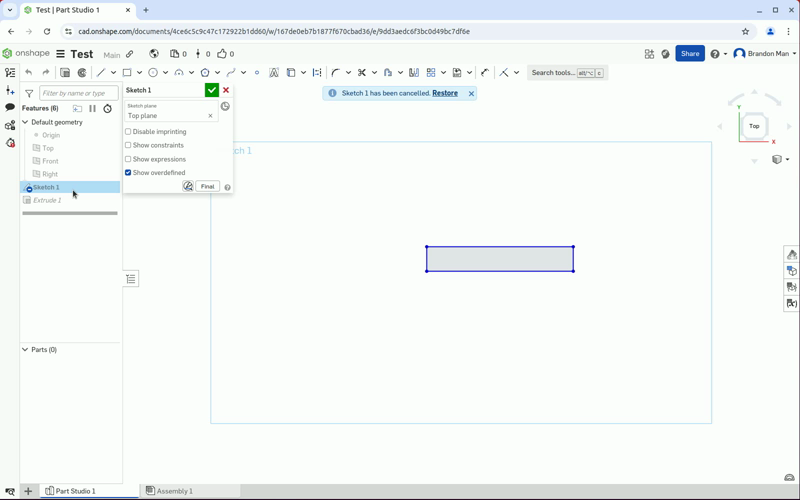
mouse_move(229, 92)
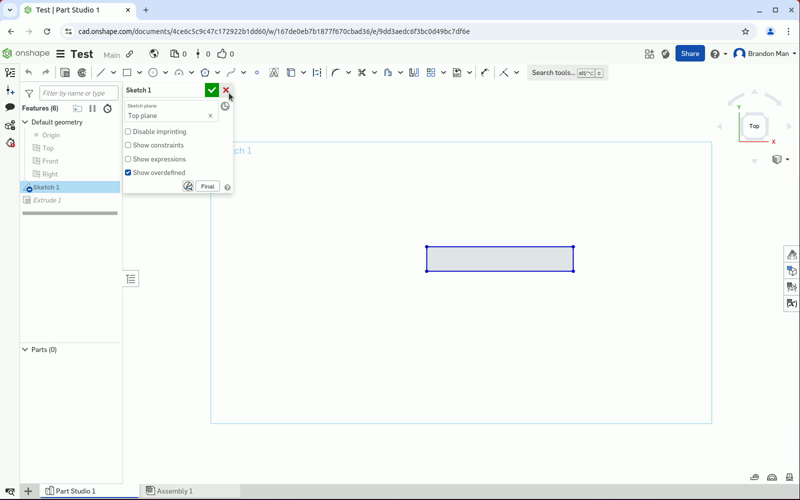
click(229, 92)
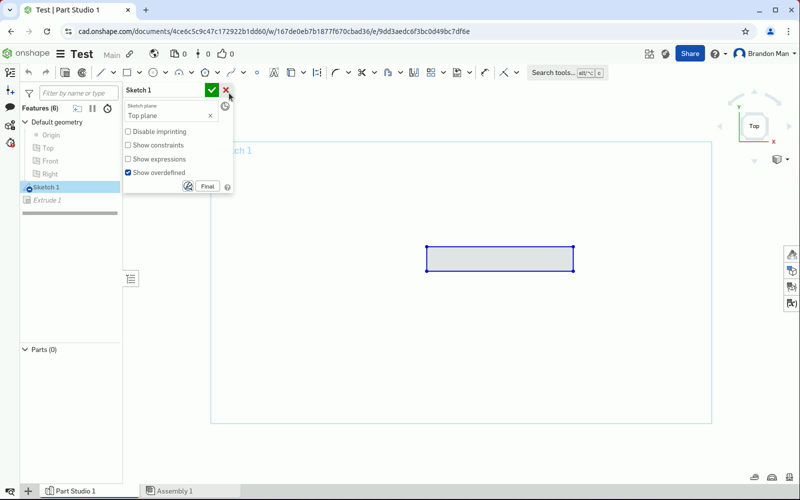
key(shift+s)
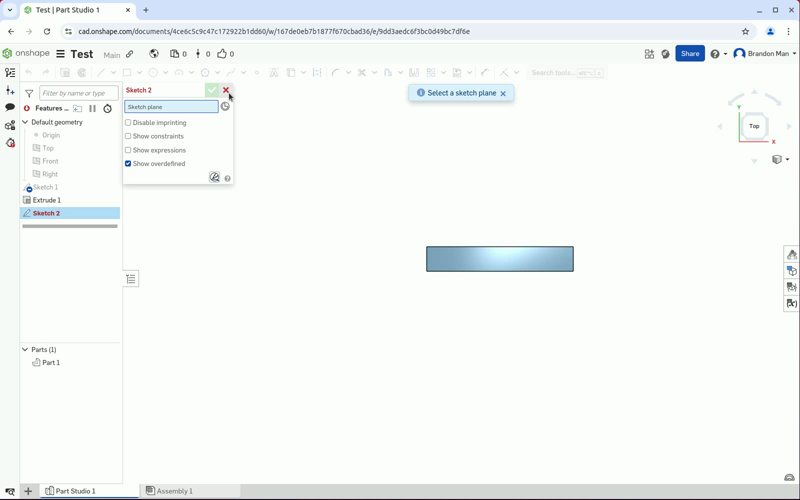
mouse_move(73, 150)
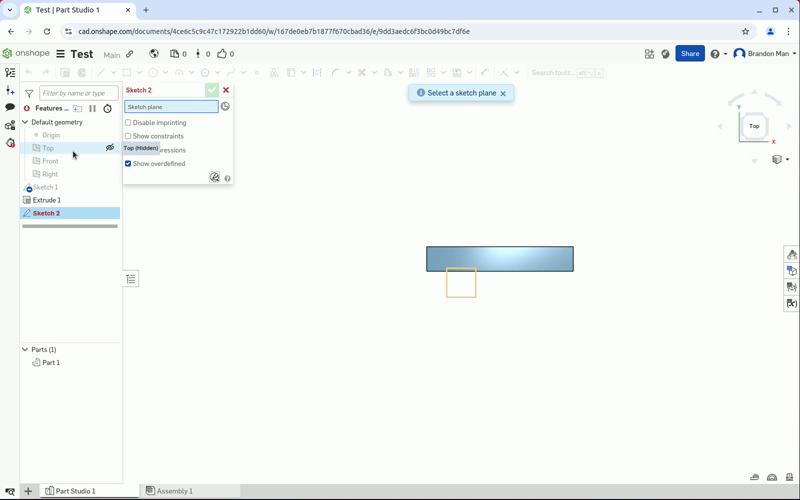
click(73, 150)
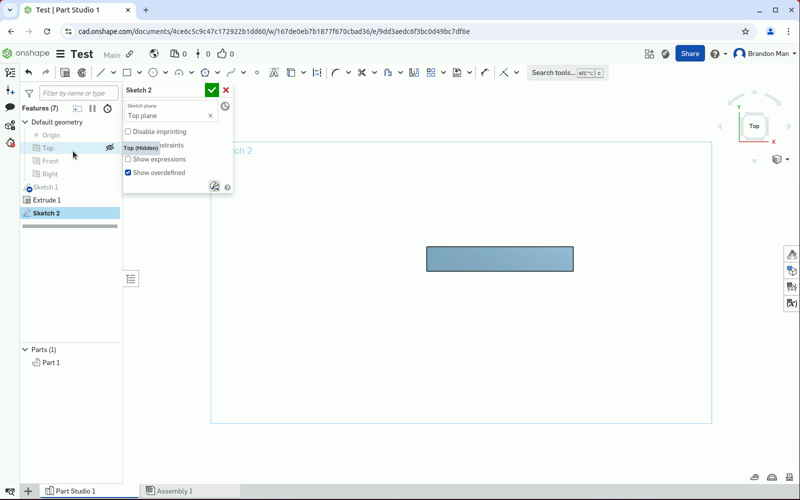
mouse_move(73, 352)
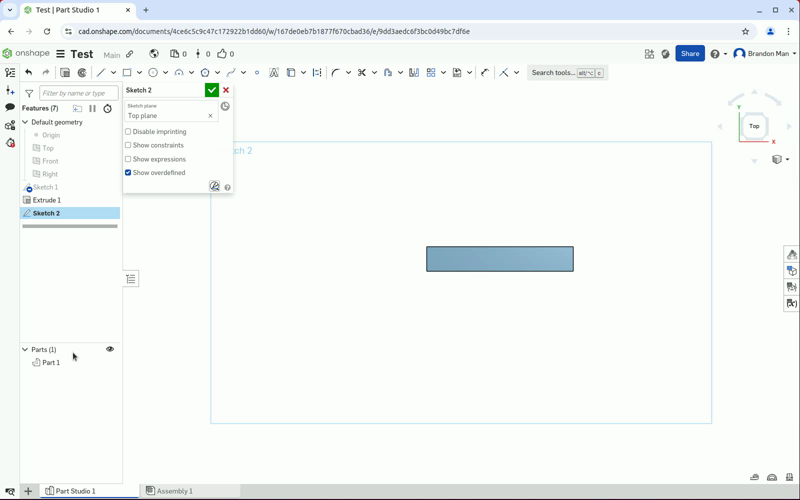
key(y)
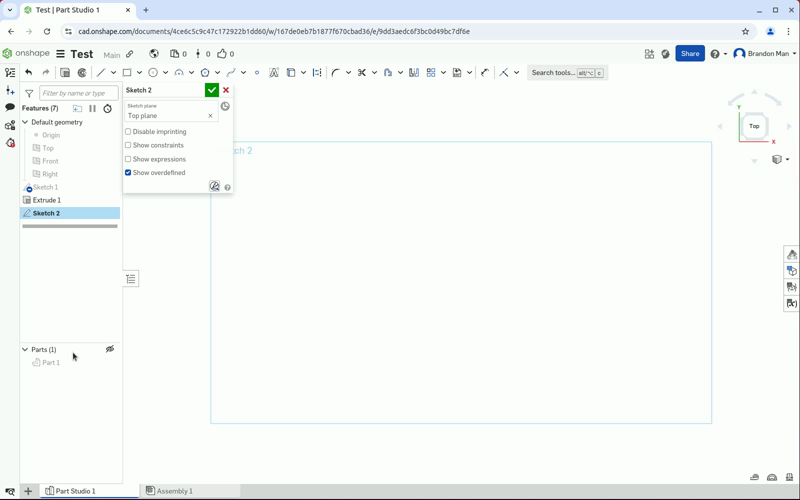
key(l)
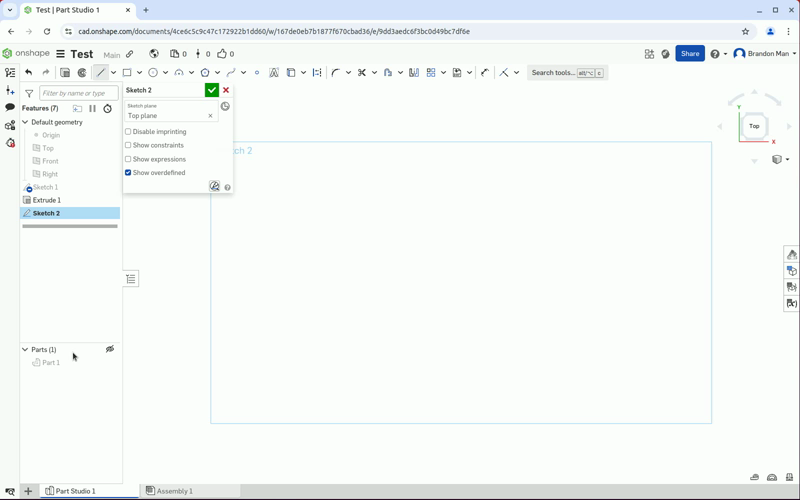
key_down(shift)
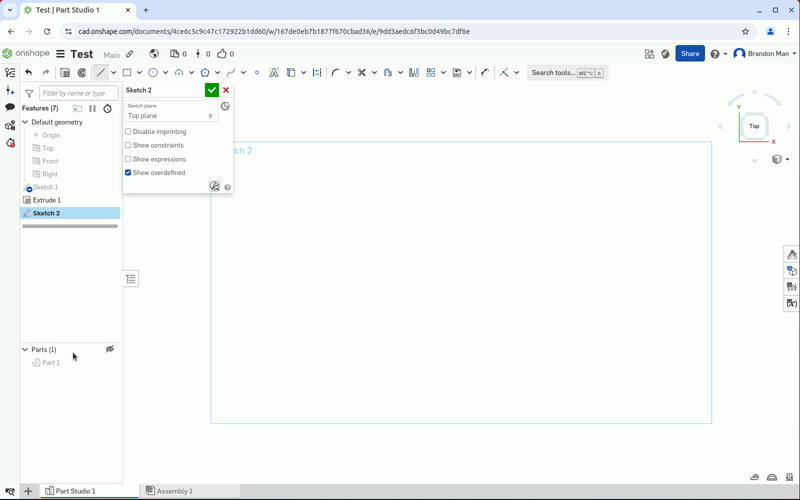
mouse_move(426, 295)
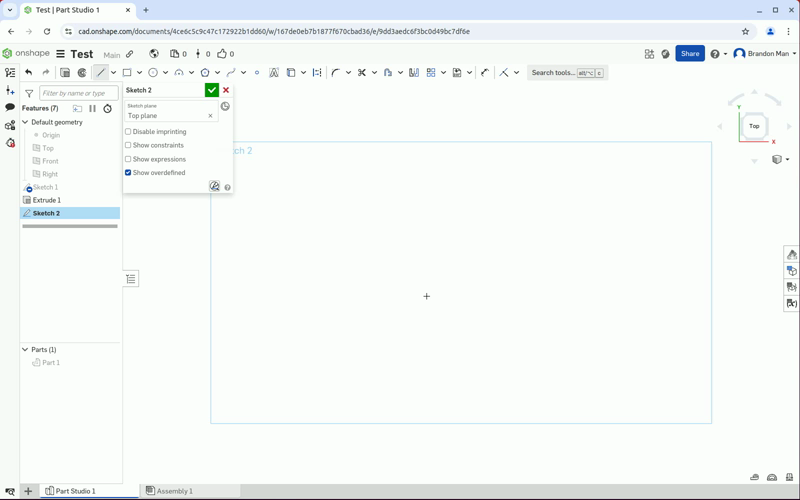
click(426, 295)
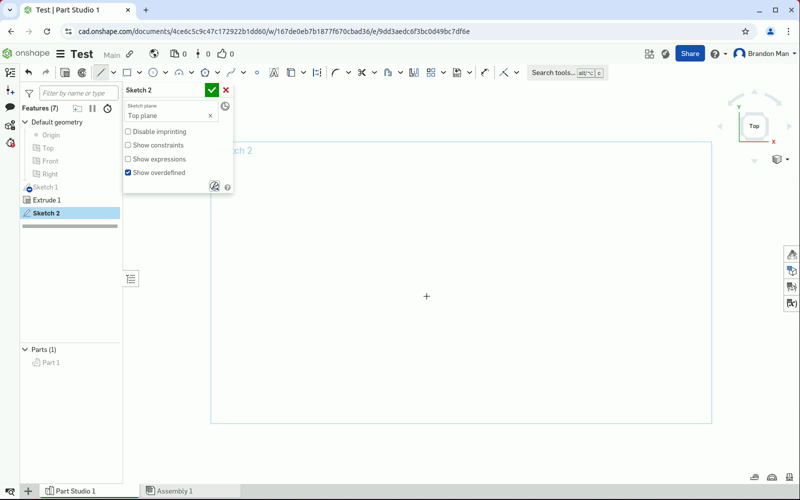
key_up(shift)
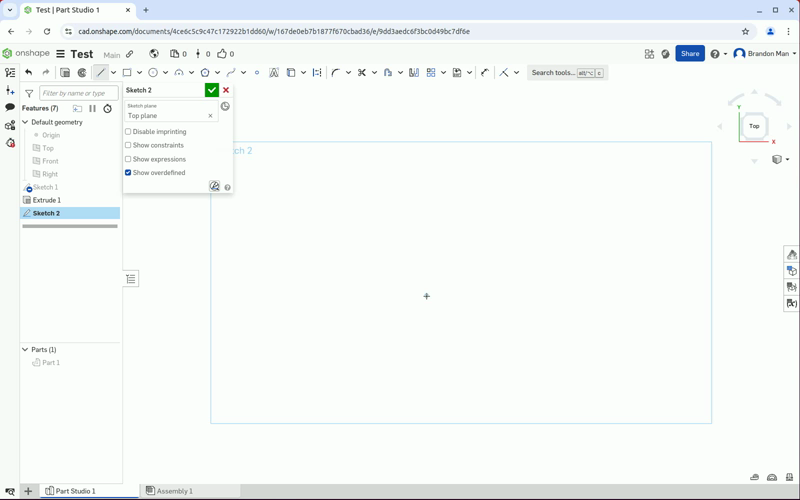
key_down(shift)
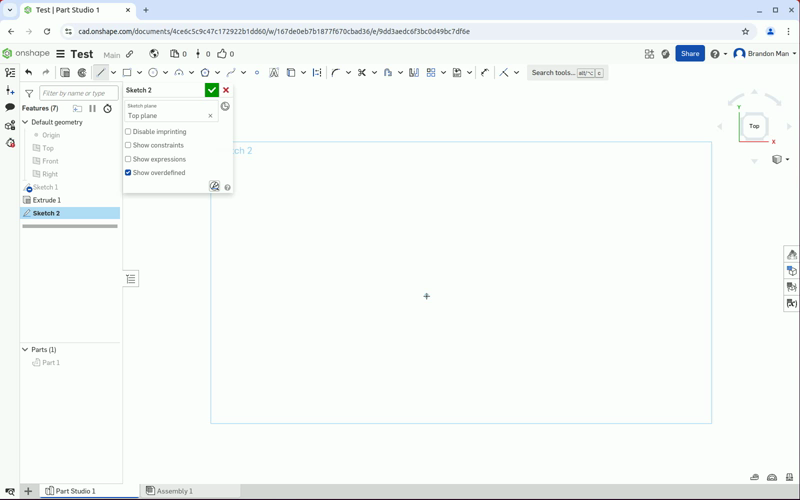
mouse_move(573, 295)
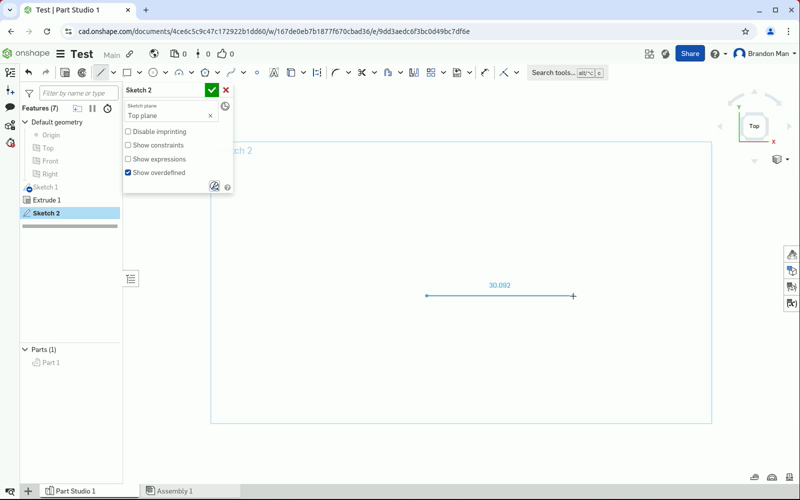
click(573, 295)
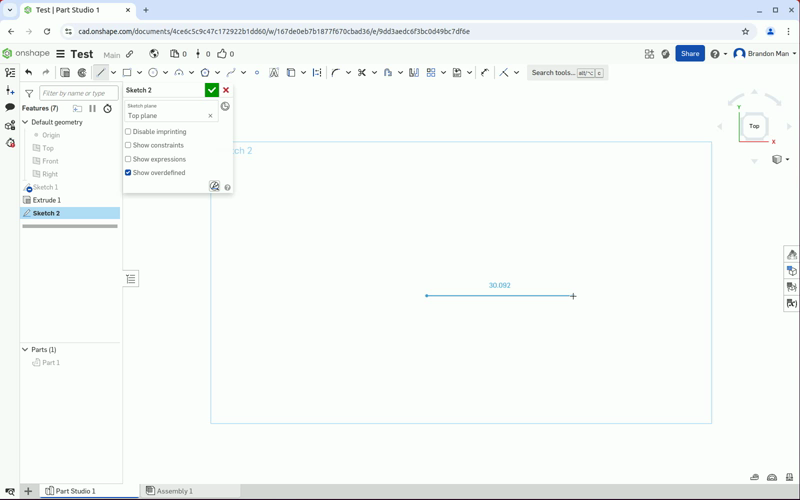
key_up(shift)
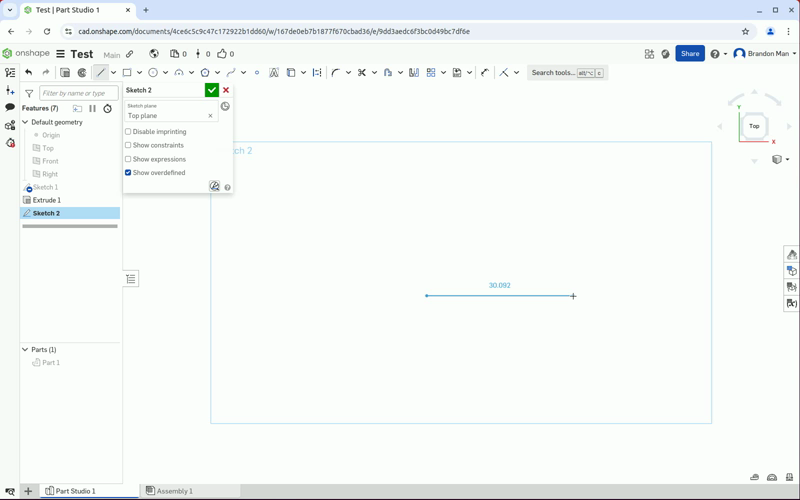
key_down(shift)
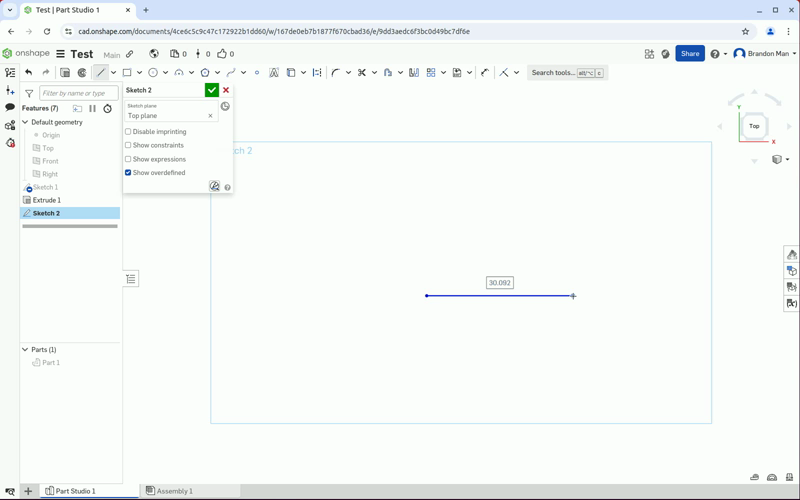
mouse_move(589, 295)
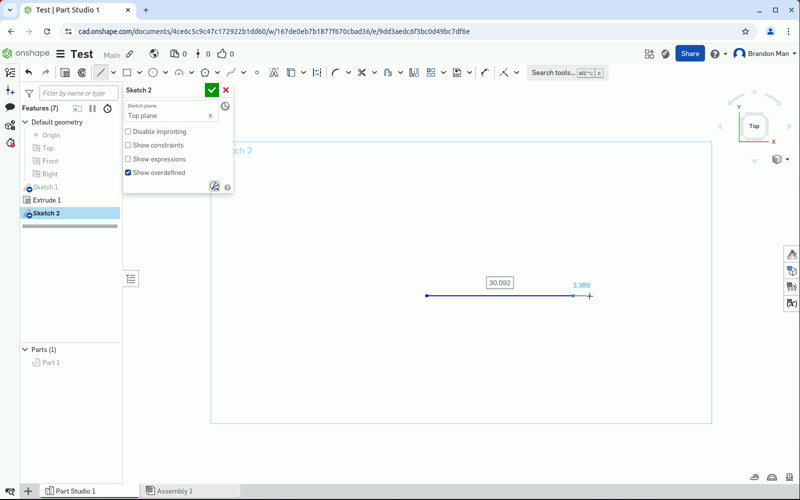
mouse_move(573, 271)
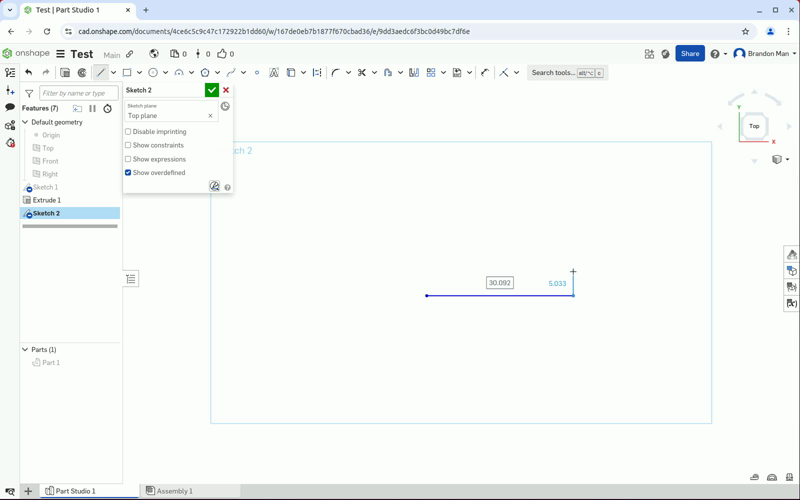
click(573, 271)
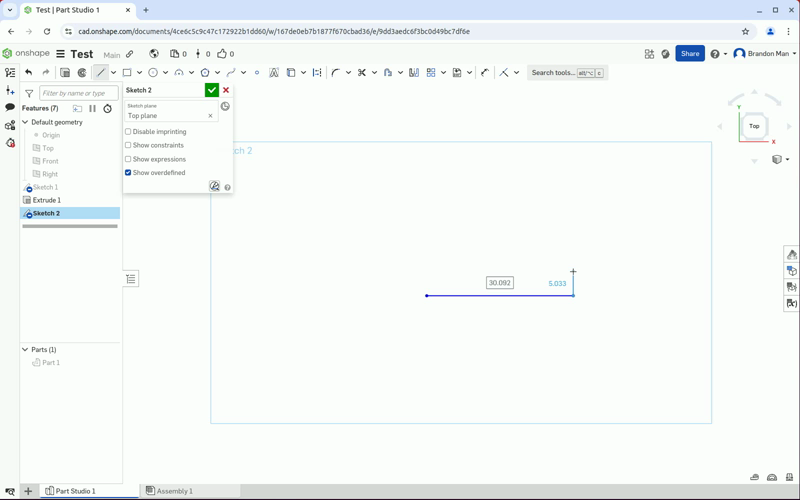
key_up(shift)
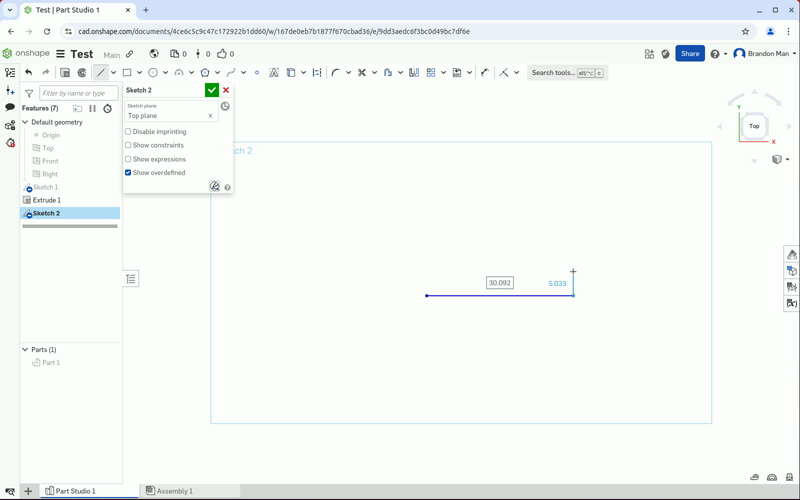
key_down(shift)
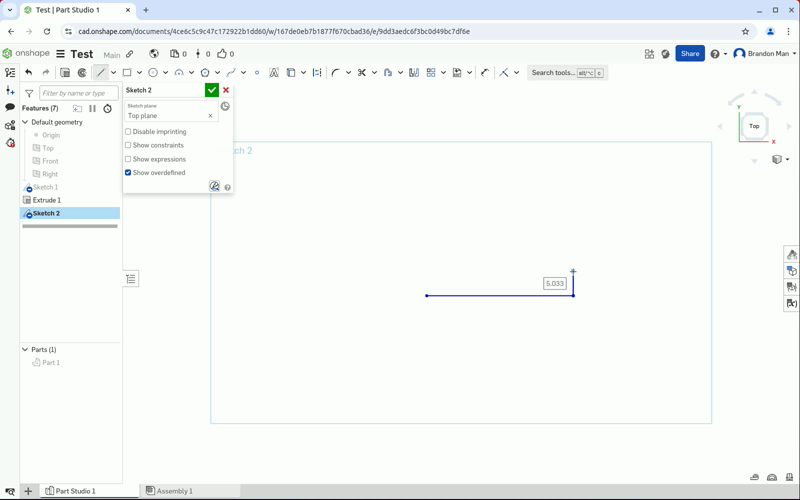
mouse_move(426, 271)
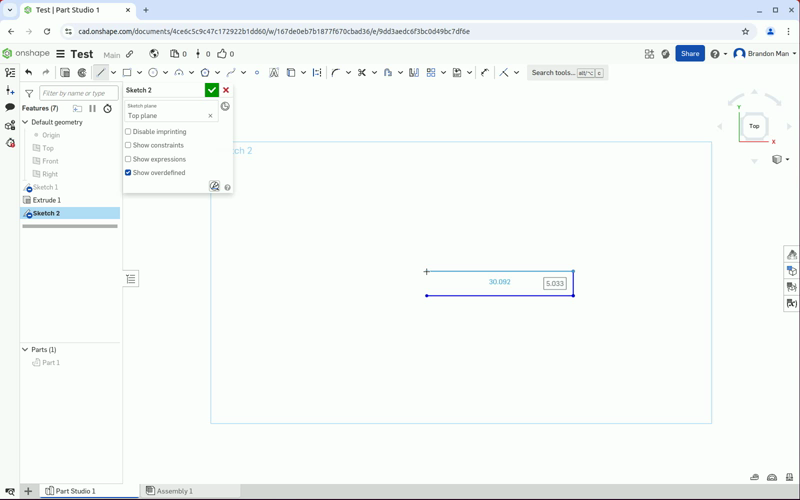
click(426, 271)
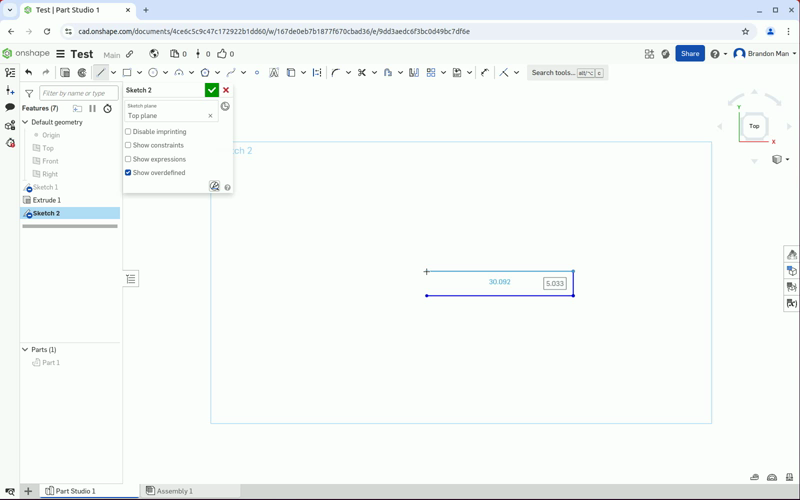
key_up(shift)
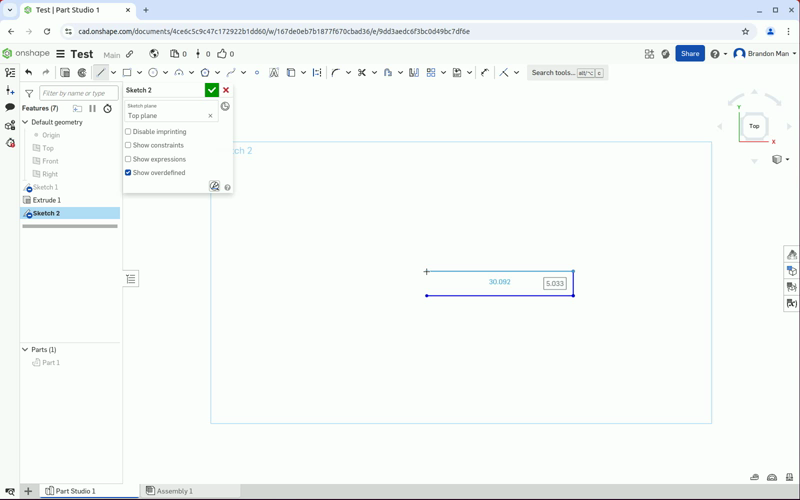
mouse_move(456, 271)
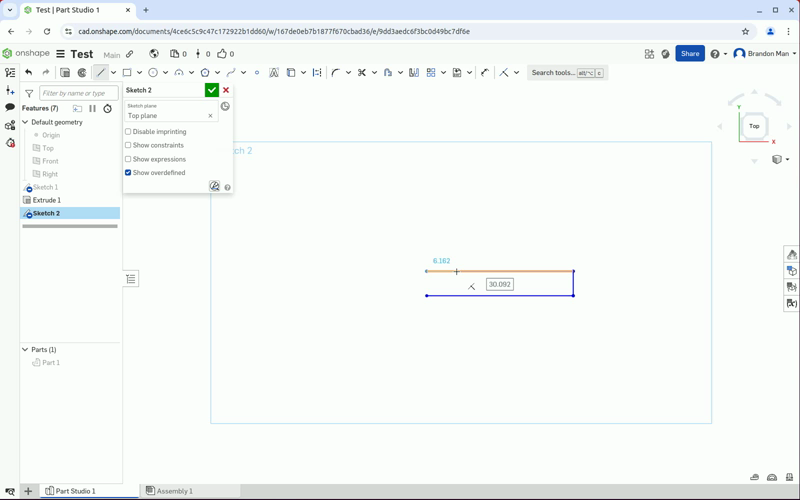
key_down(shift)
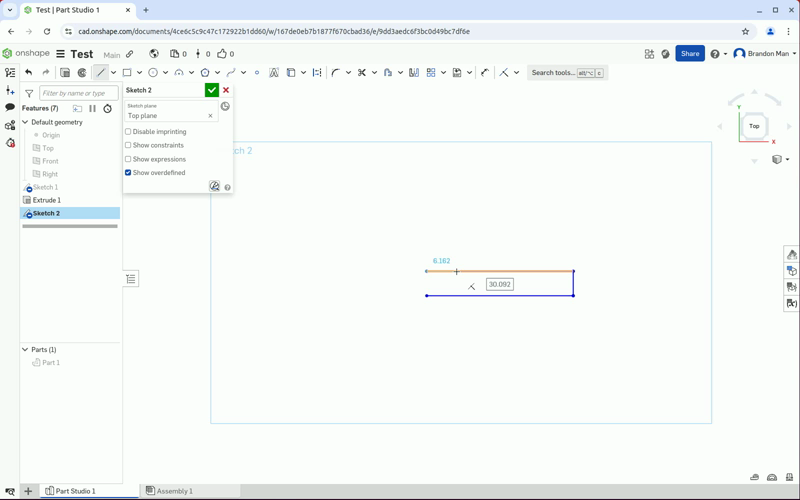
mouse_move(426, 295)
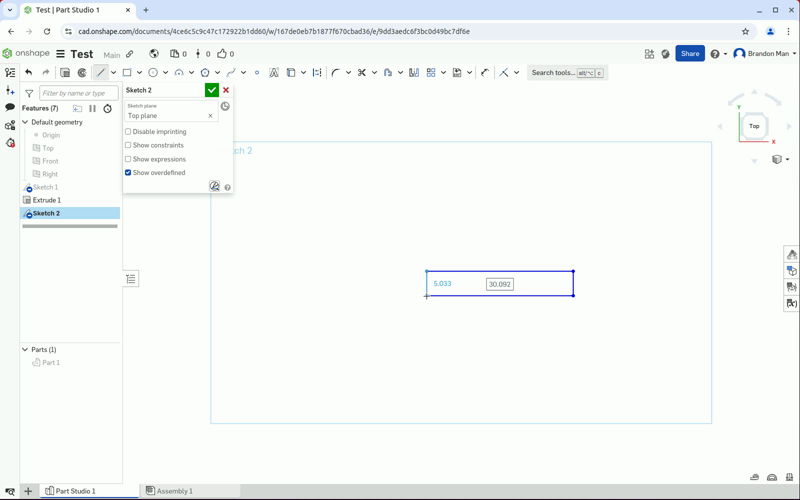
key_up(shift)
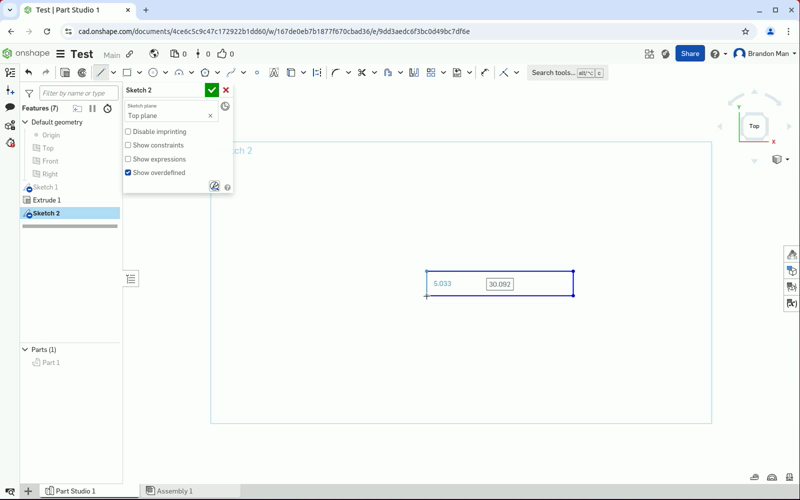
click(426, 295)
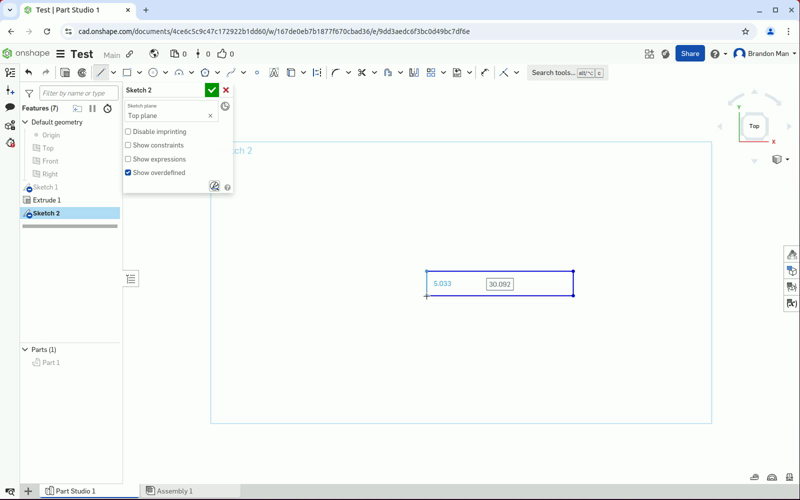
key(esc)
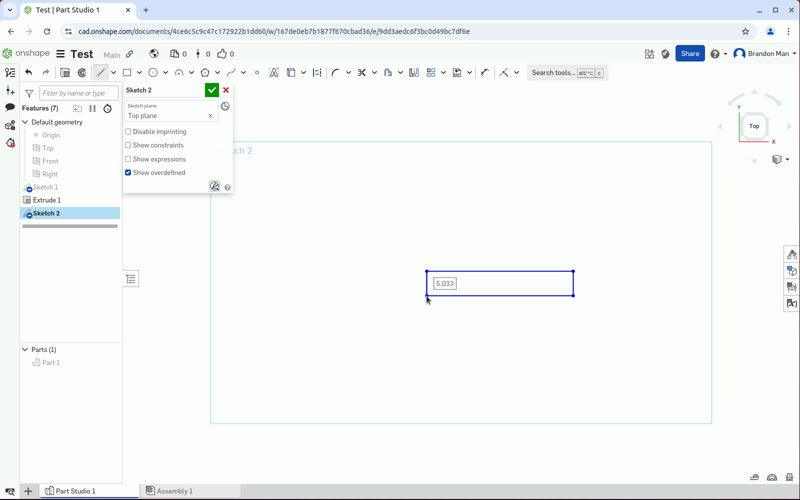
mouse_move(523, 276)
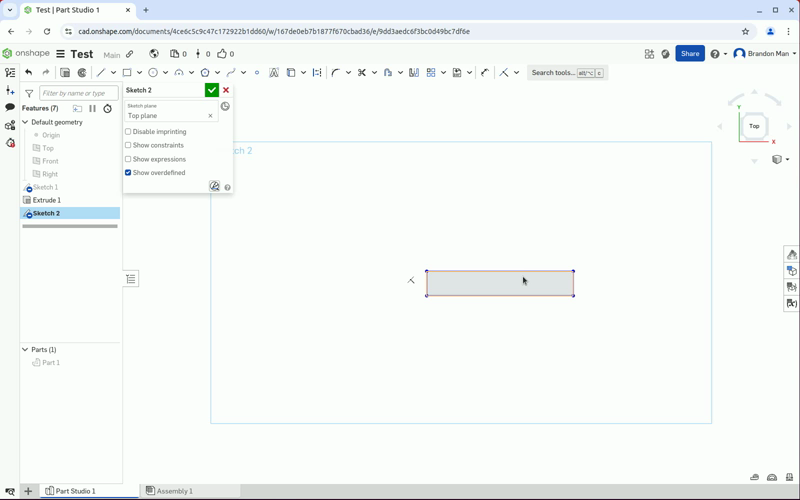
click(523, 276)
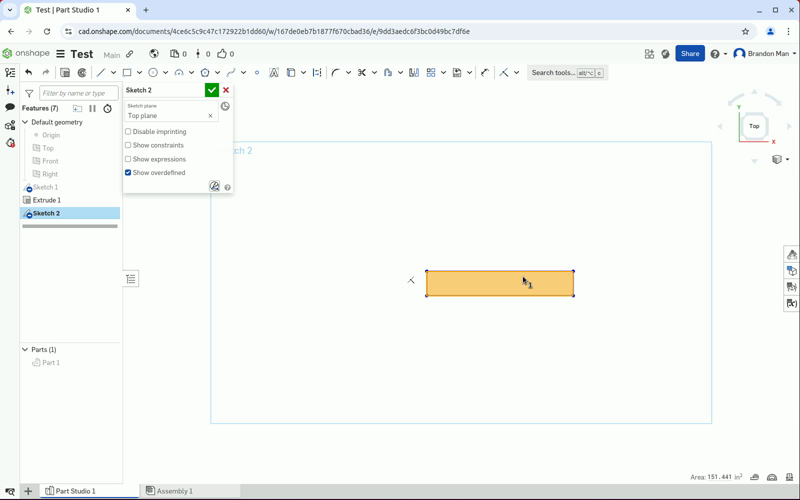
mouse_move(73, 352)
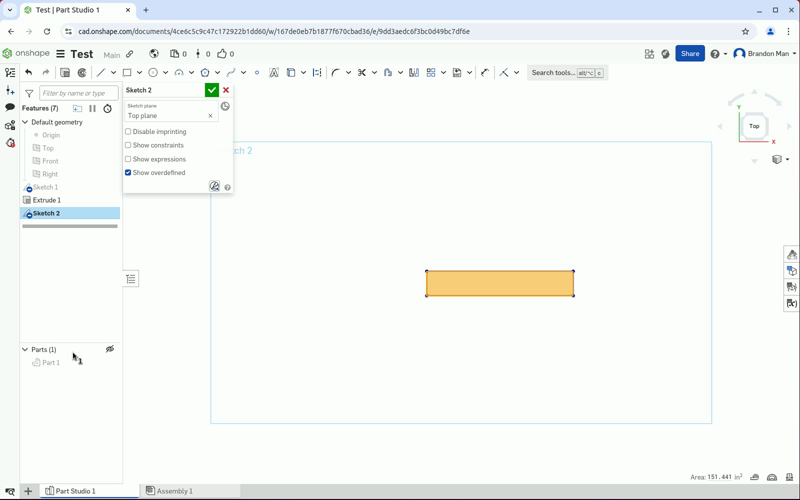
key(shift+y)
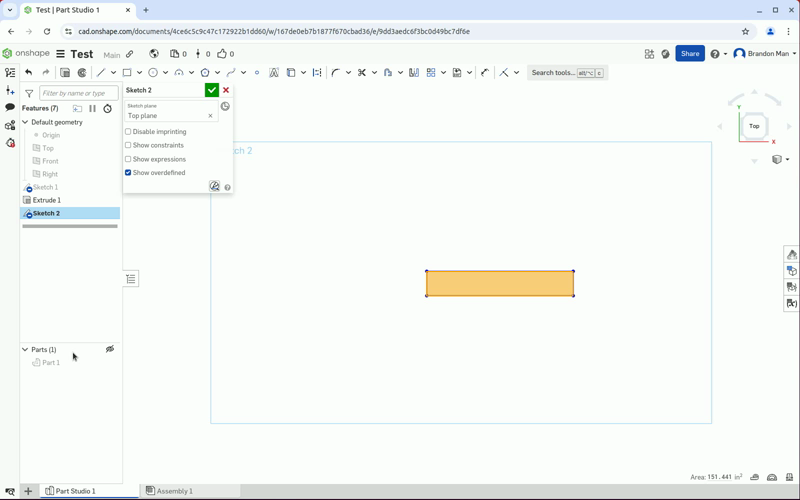
key(shift+e)
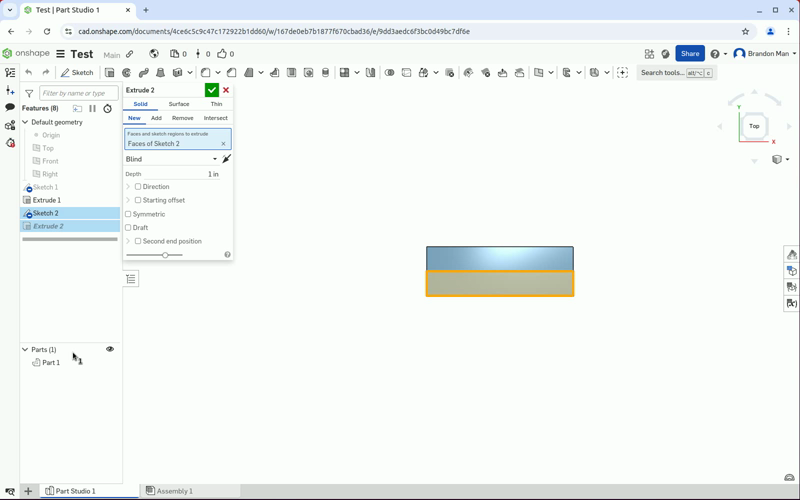
mouse_move(143, 106)
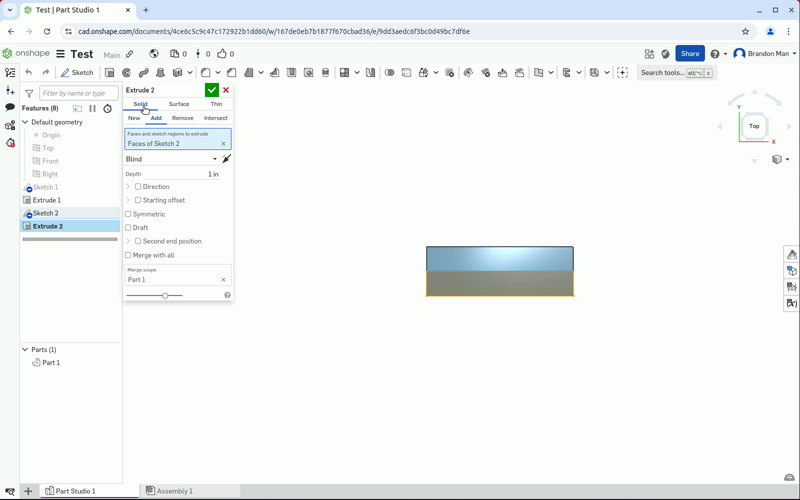
click(143, 106)
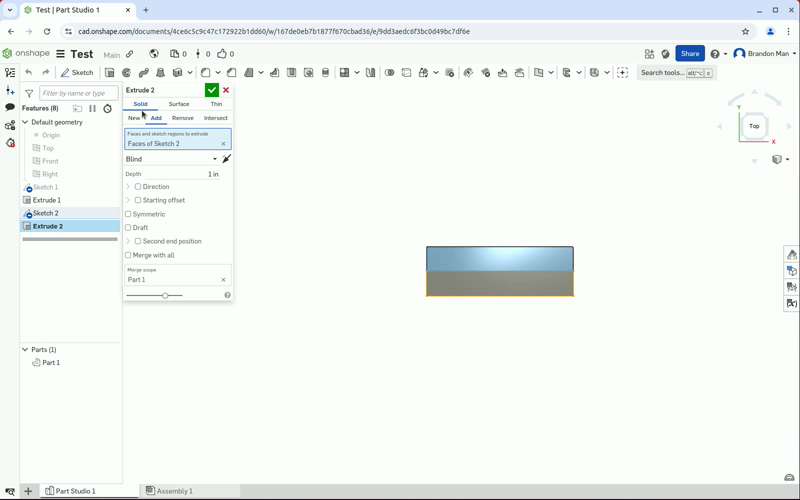
mouse_move(137, 120)
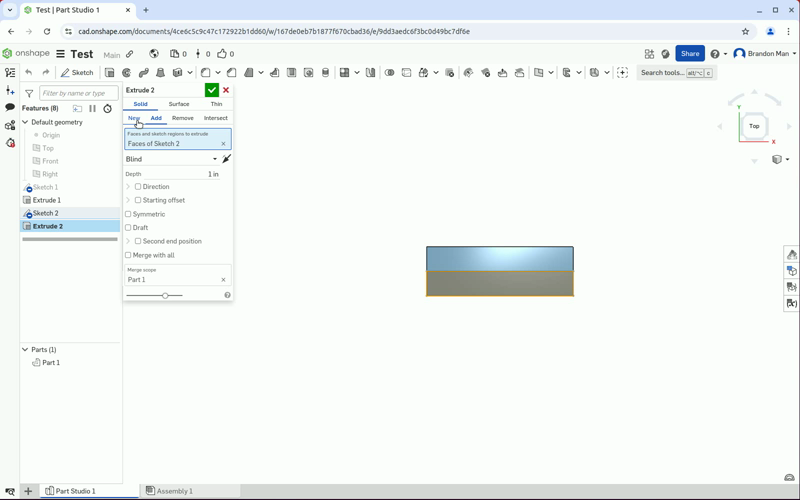
click(137, 120)
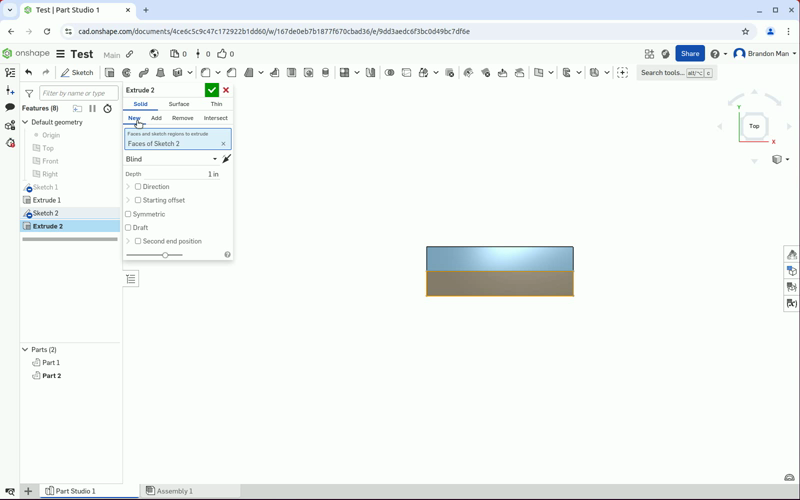
key(tab, 4)
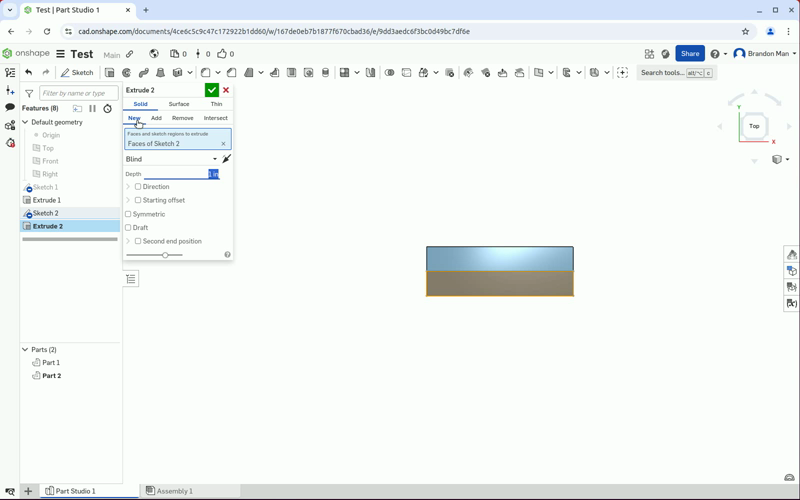
text(5.055)
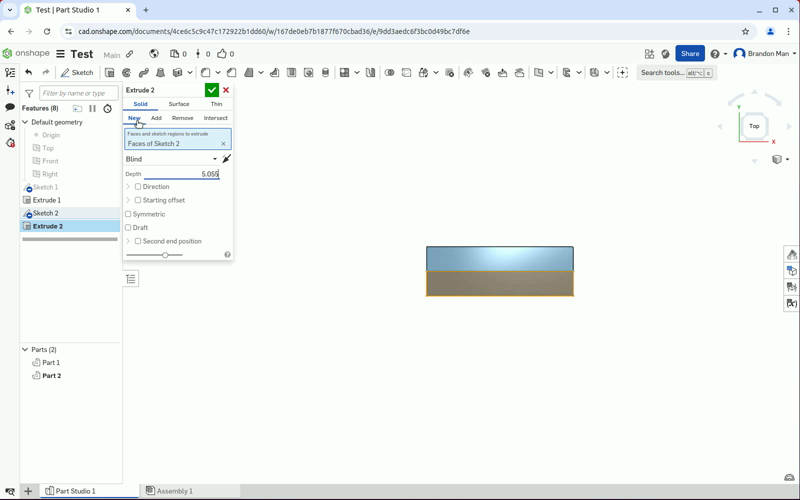
key(enter)
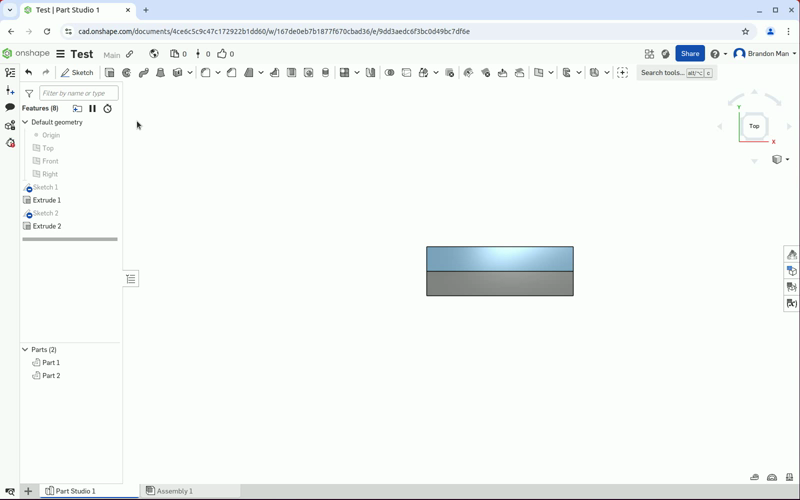
key(shift+h)
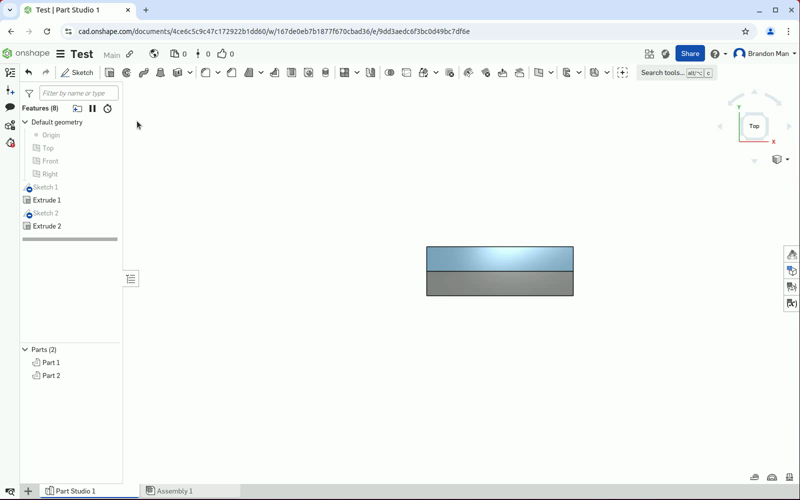
key(shift+h)
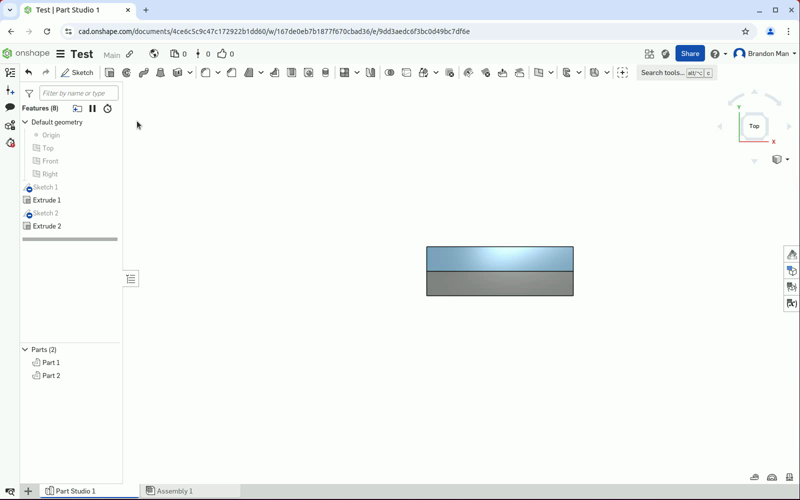
mouse_move(73, 189)
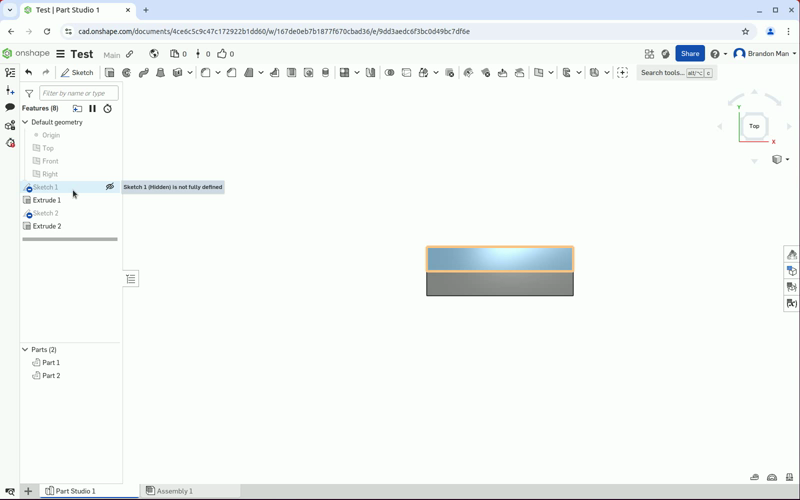
click(73, 189)
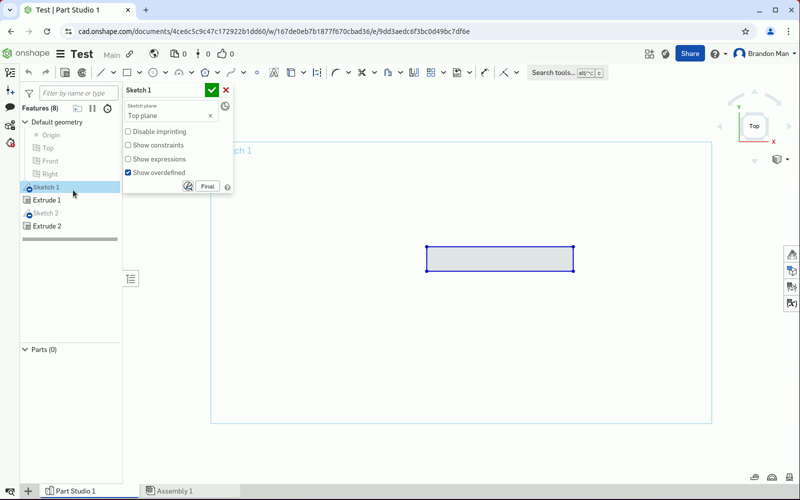
mouse_move(229, 92)
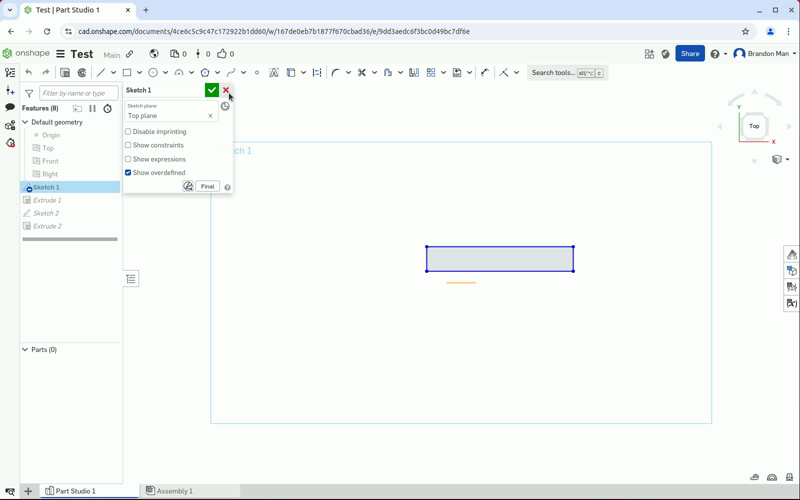
click(229, 92)
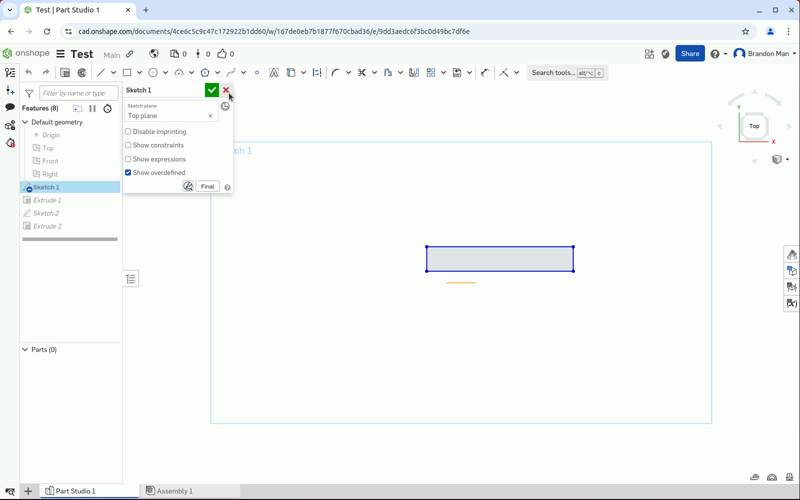
key(shift+s)
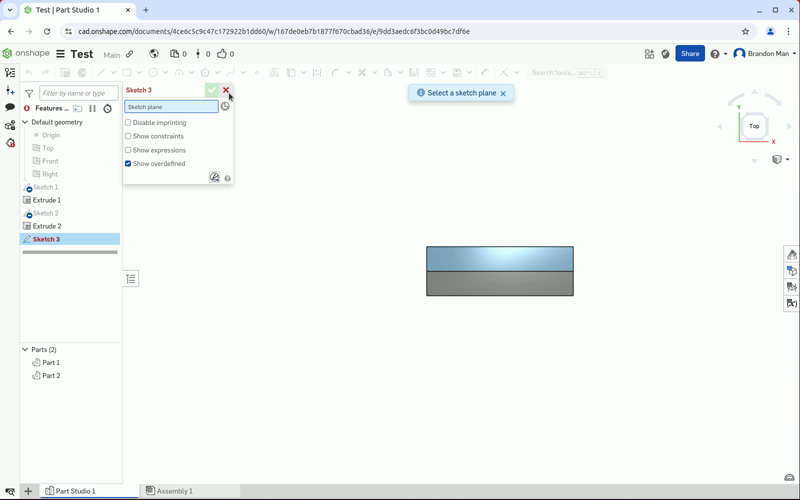
mouse_move(73, 150)
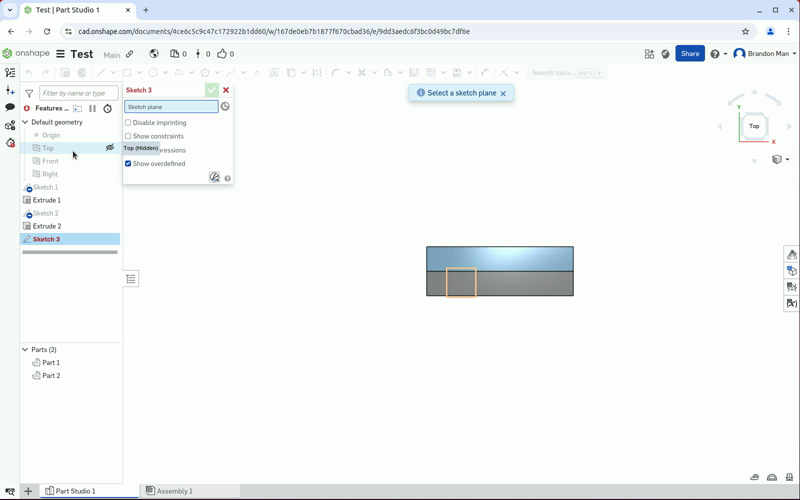
click(73, 150)
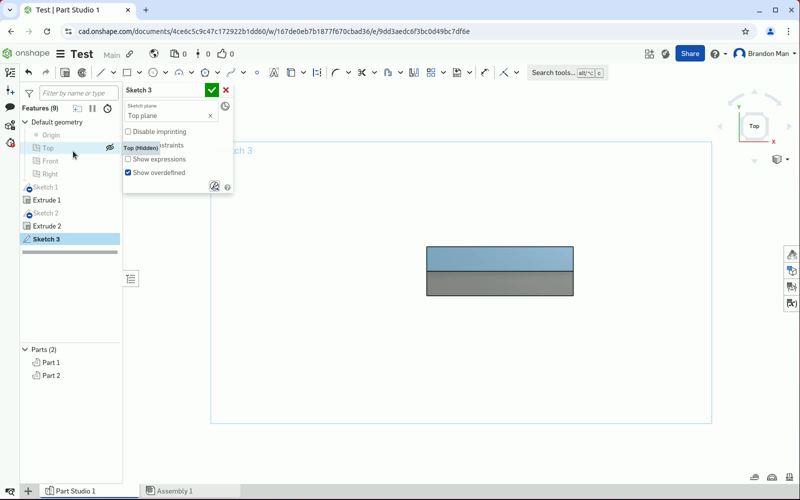
mouse_move(73, 352)
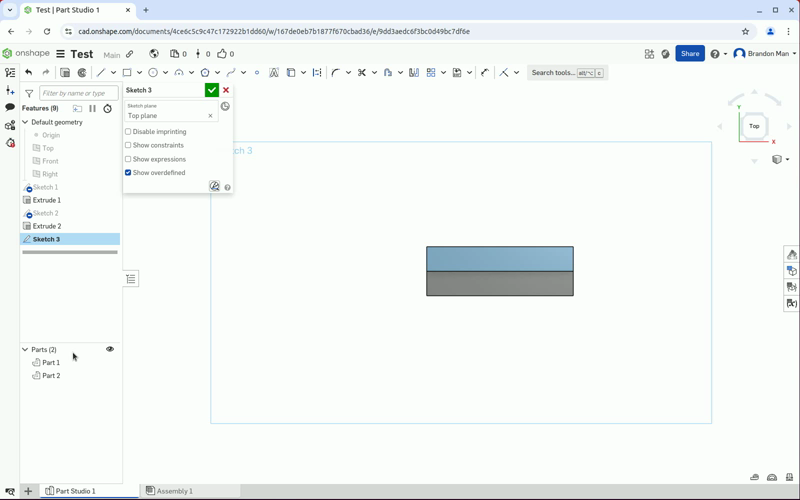
key(y)
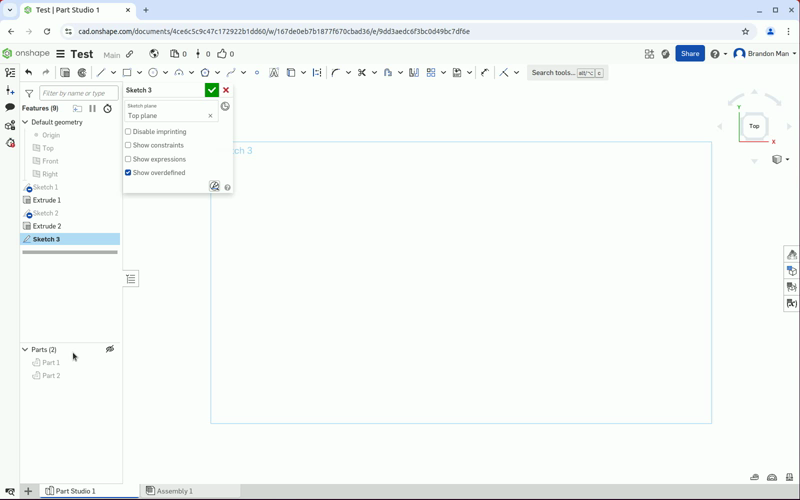
key(l)
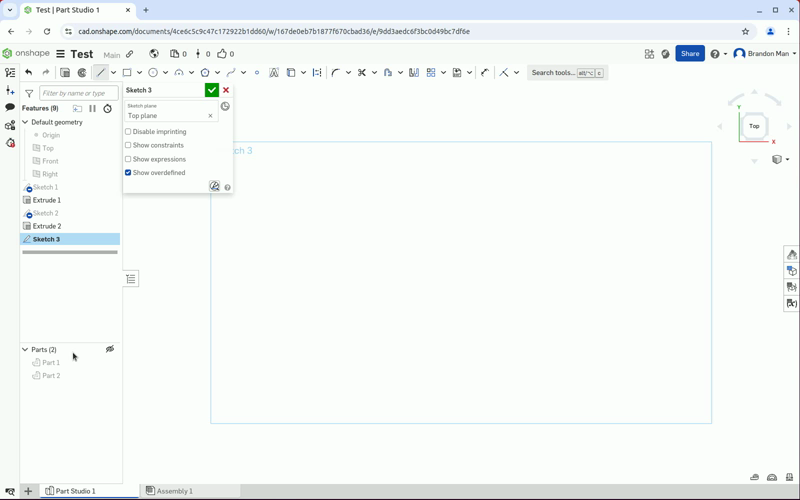
key_down(shift)
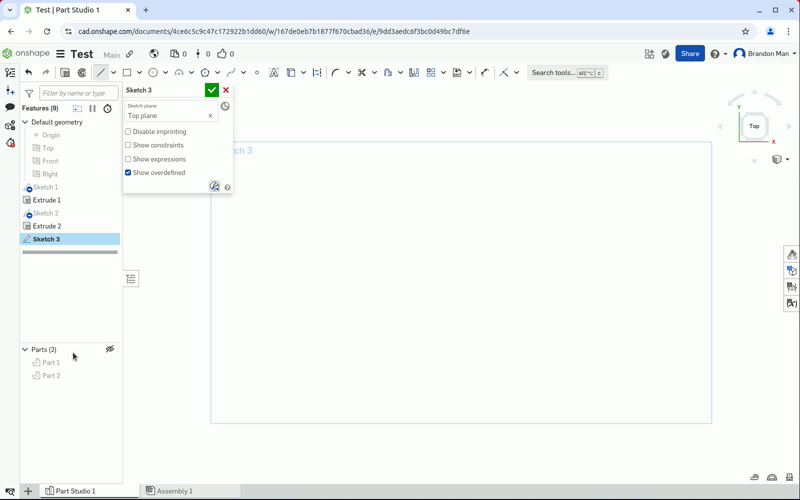
mouse_move(426, 320)
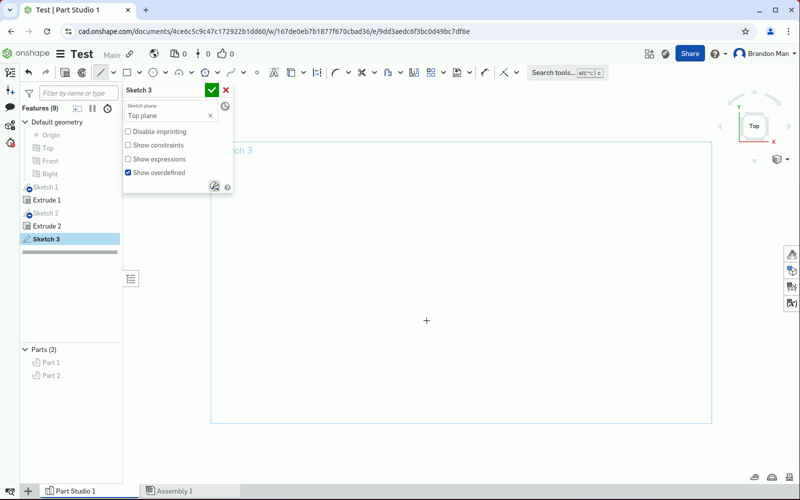
click(426, 320)
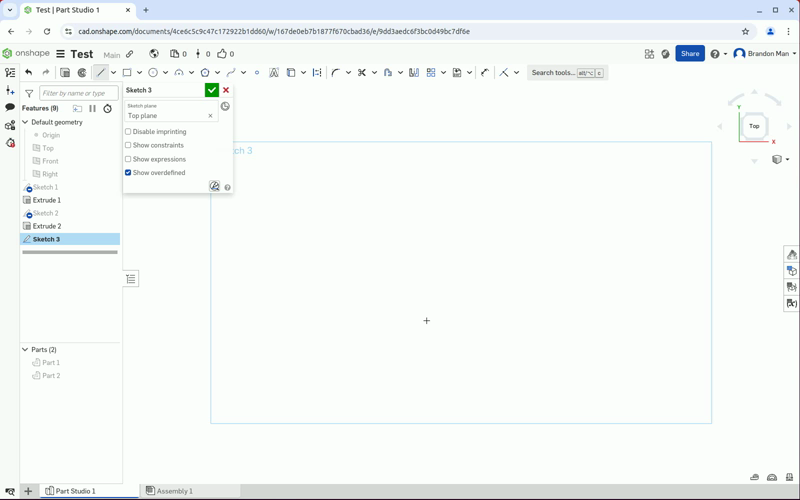
key_up(shift)
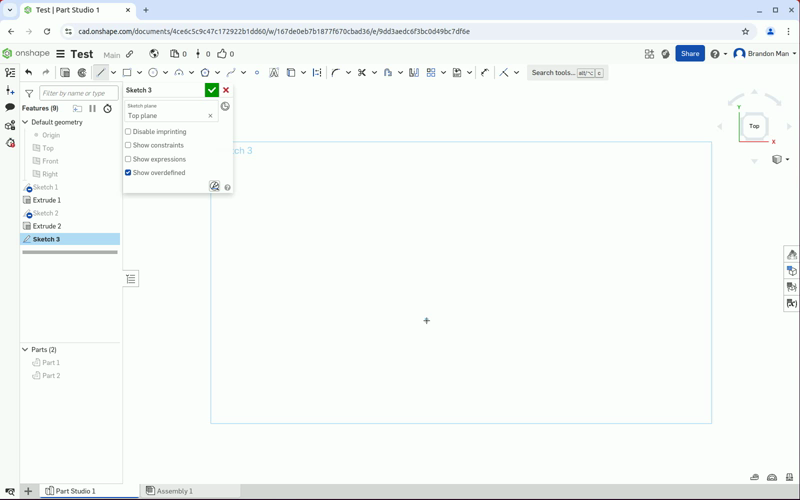
key_down(shift)
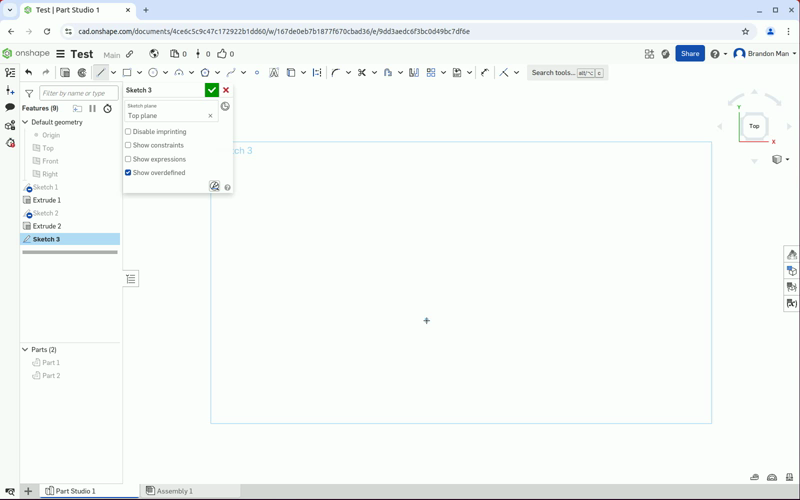
mouse_move(573, 320)
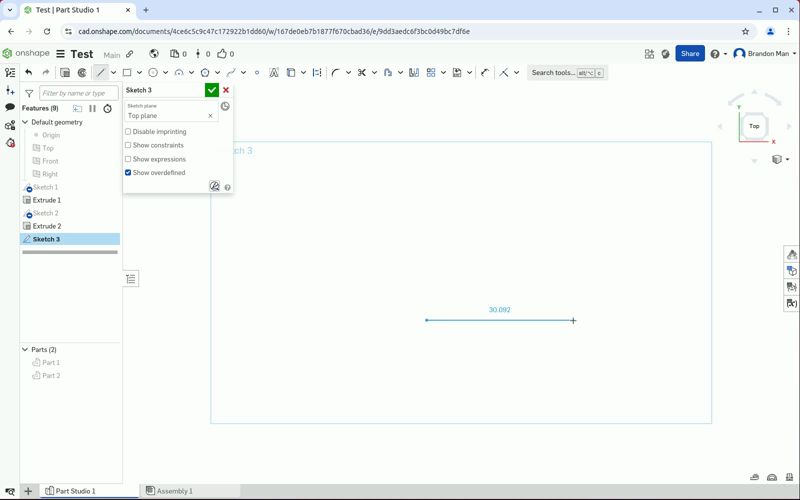
click(573, 320)
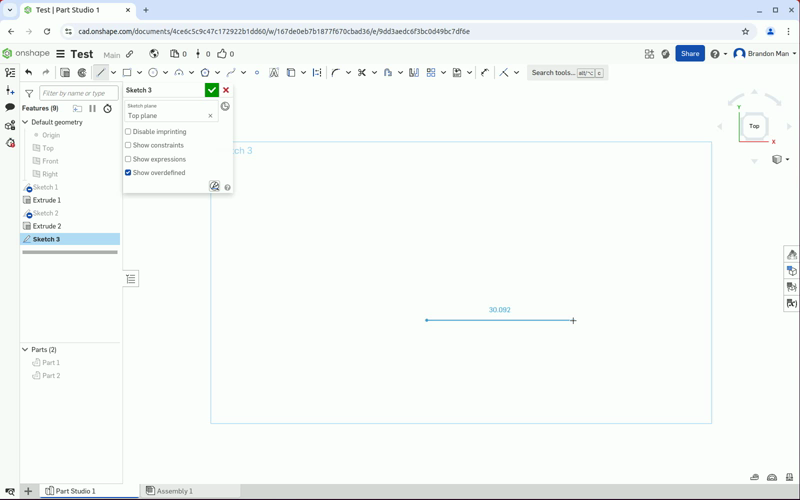
key_up(shift)
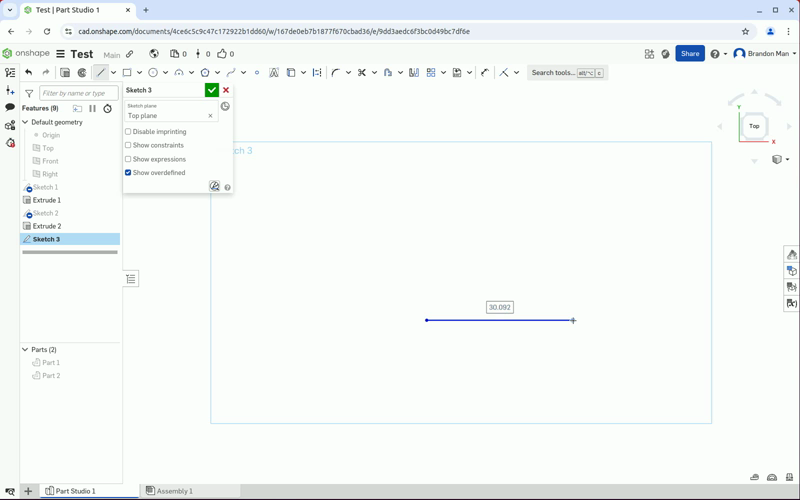
key_down(shift)
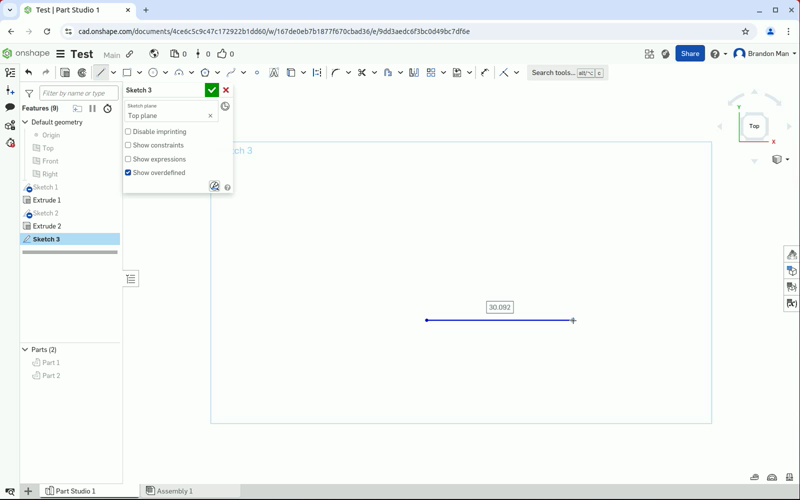
mouse_move(589, 320)
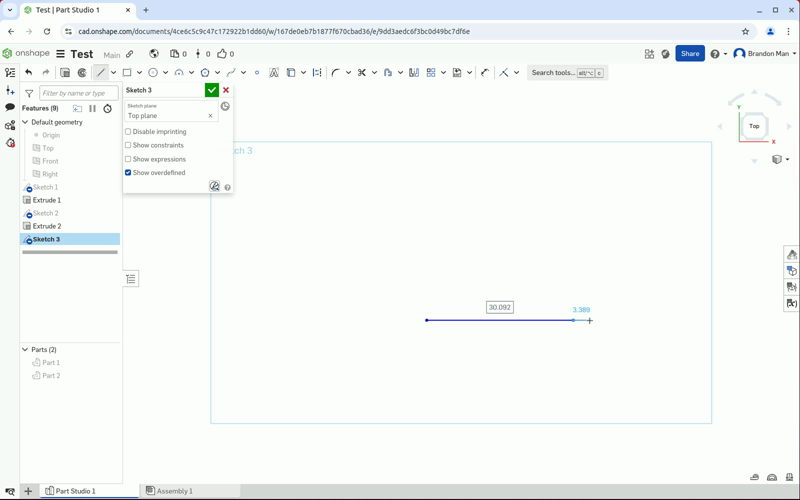
mouse_move(573, 295)
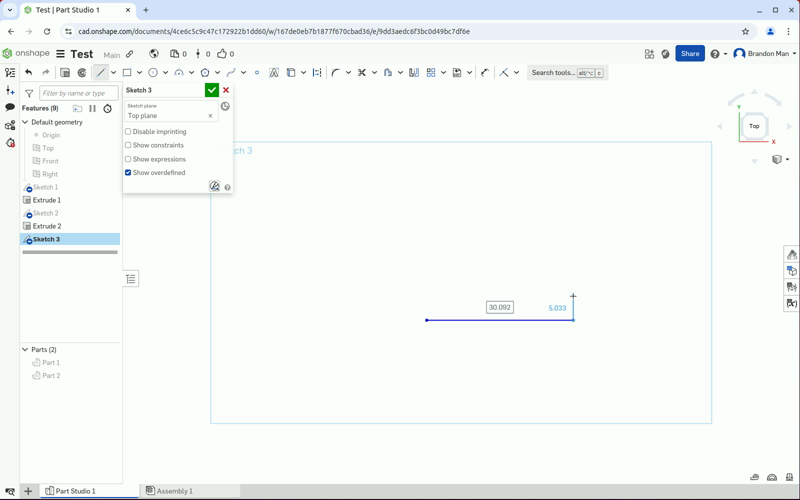
click(573, 295)
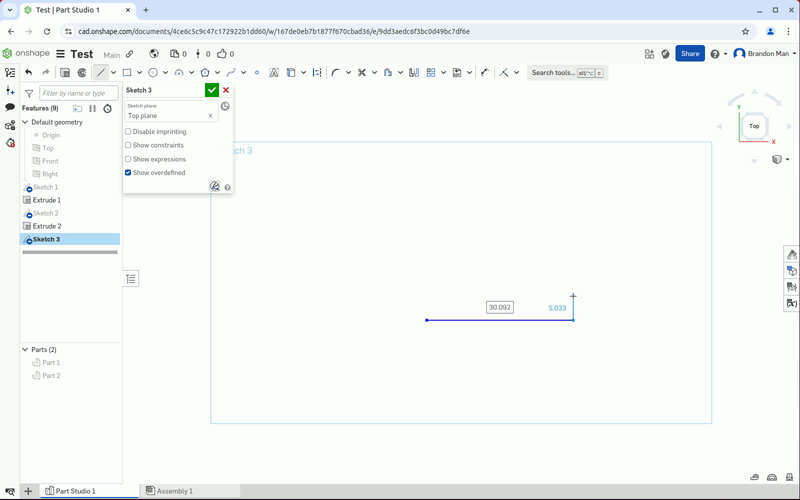
key_up(shift)
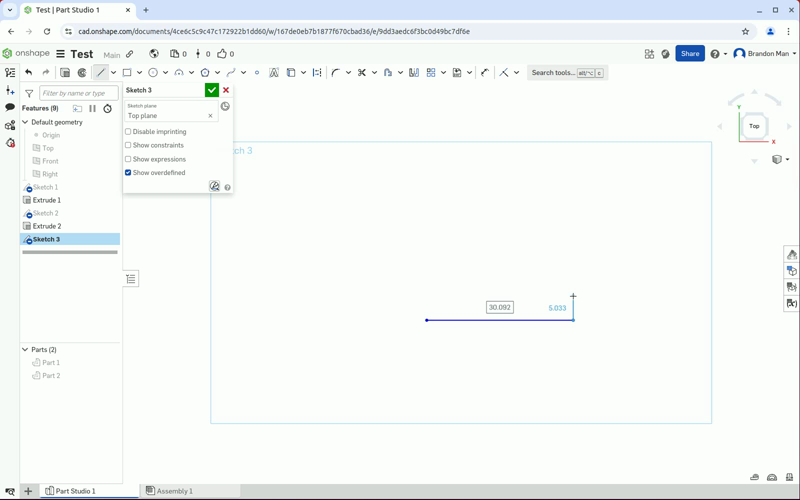
key_down(shift)
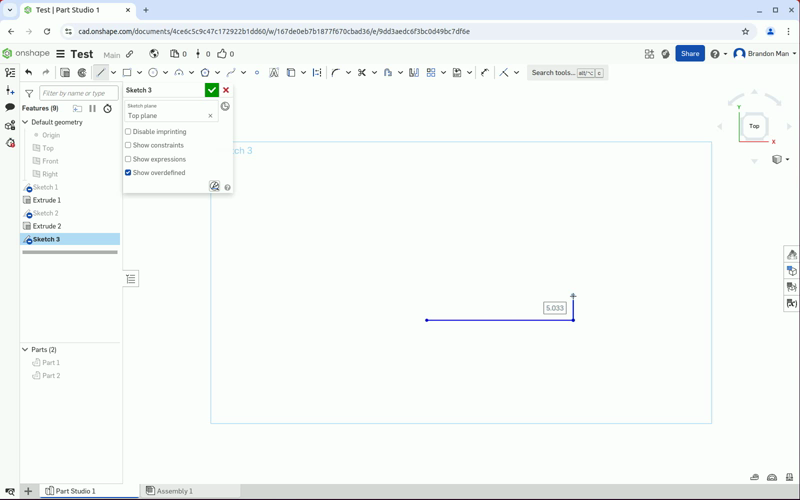
mouse_move(426, 295)
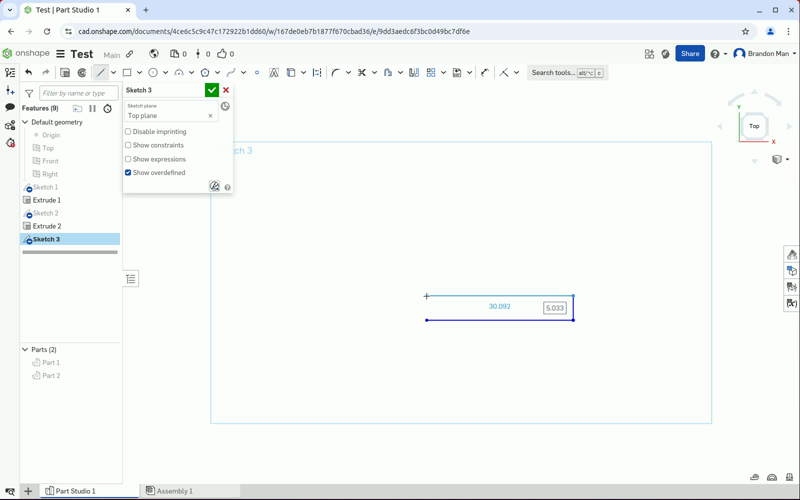
click(426, 295)
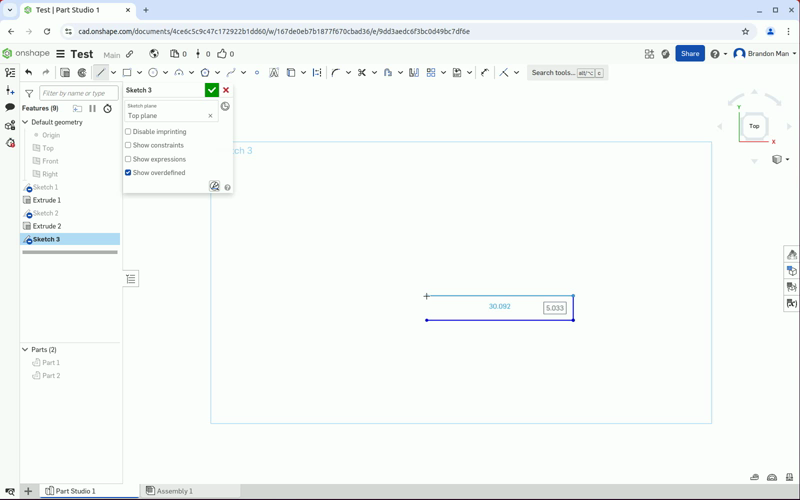
key_up(shift)
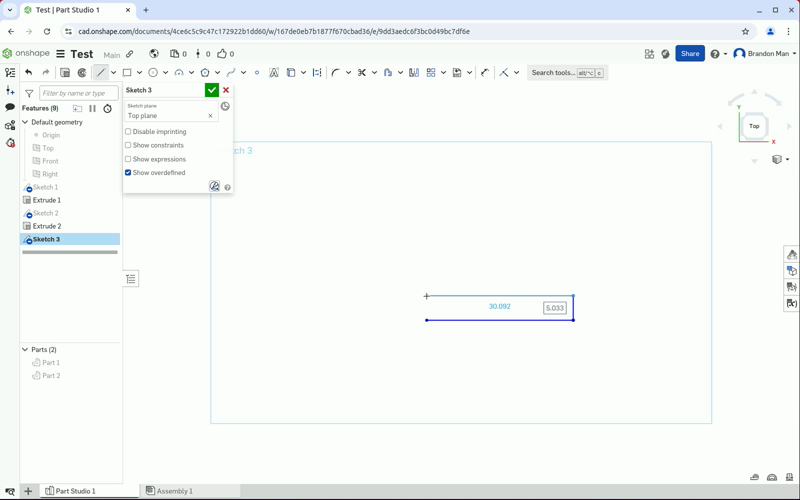
mouse_move(456, 295)
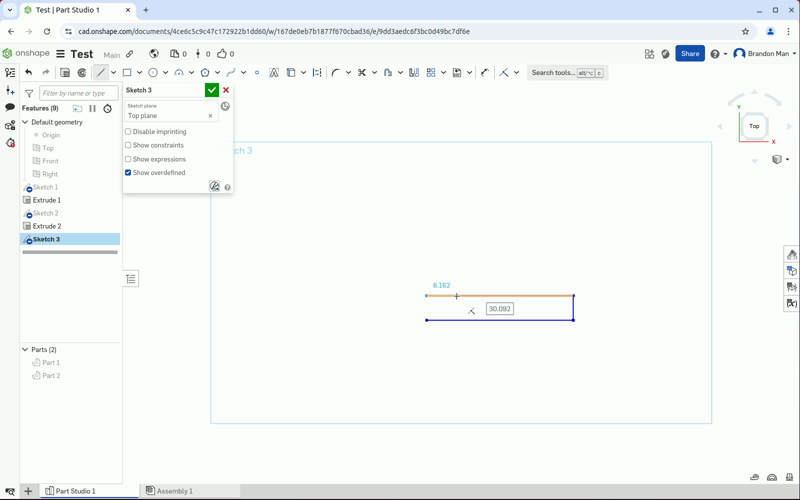
key_down(shift)
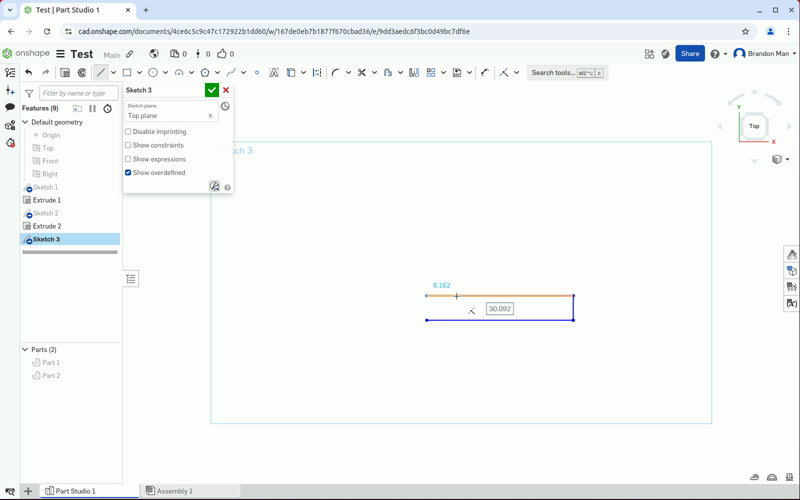
mouse_move(426, 320)
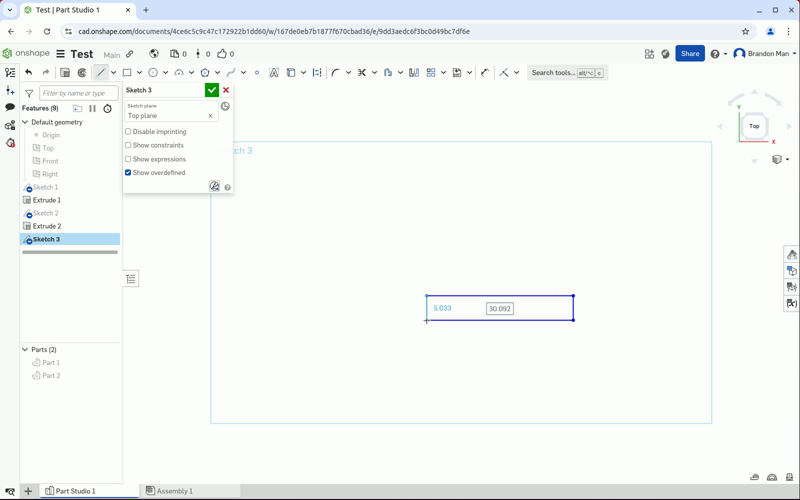
key_up(shift)
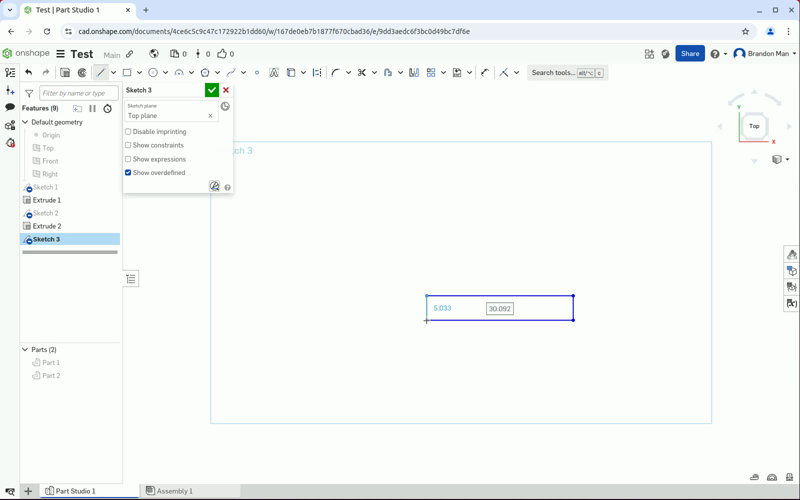
click(426, 320)
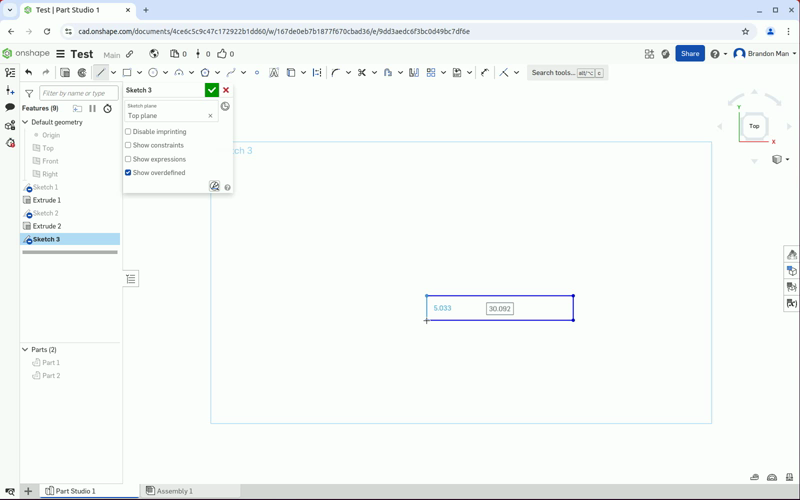
key(esc)
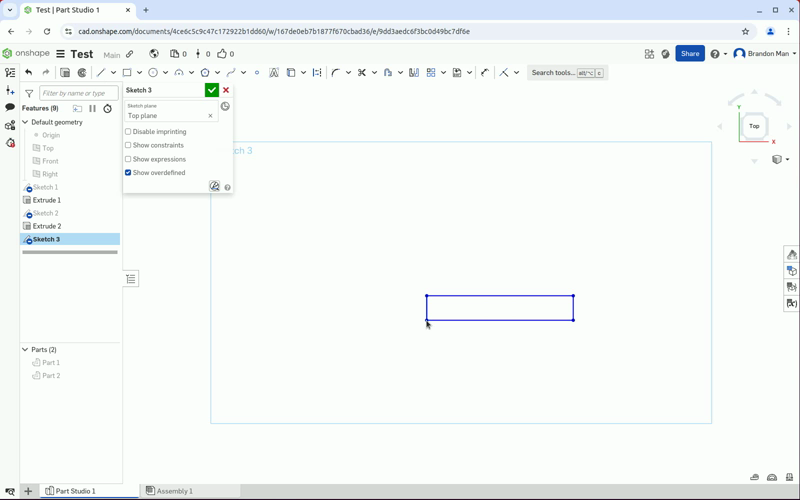
mouse_move(446, 309)
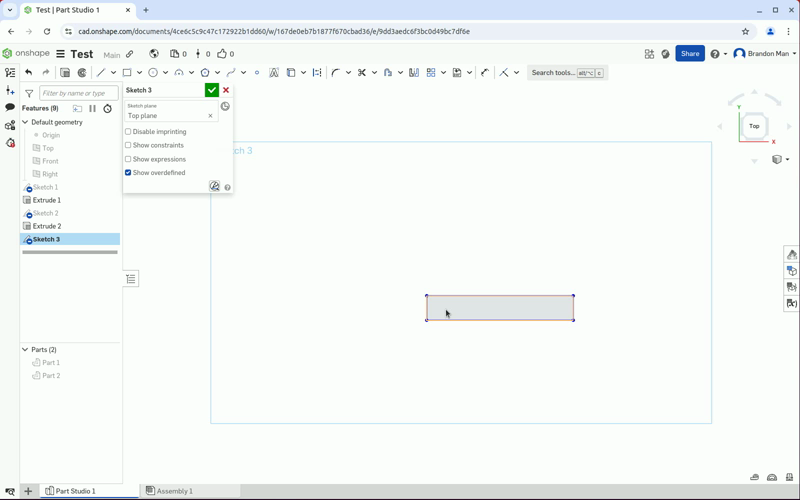
click(446, 309)
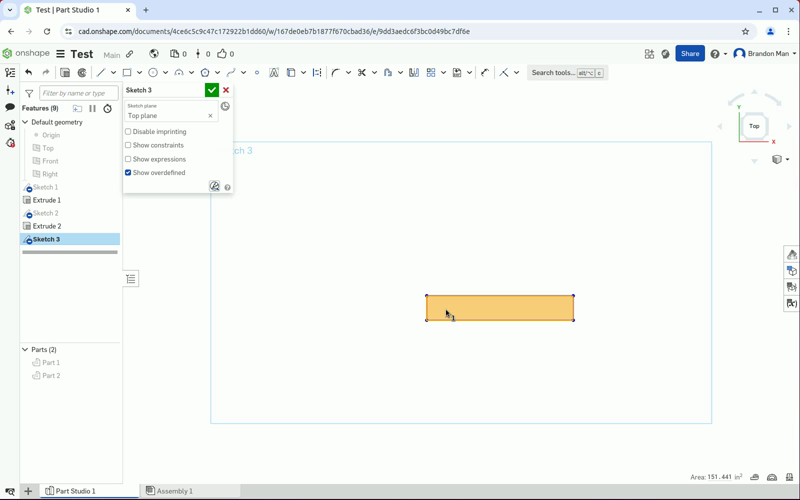
mouse_move(73, 352)
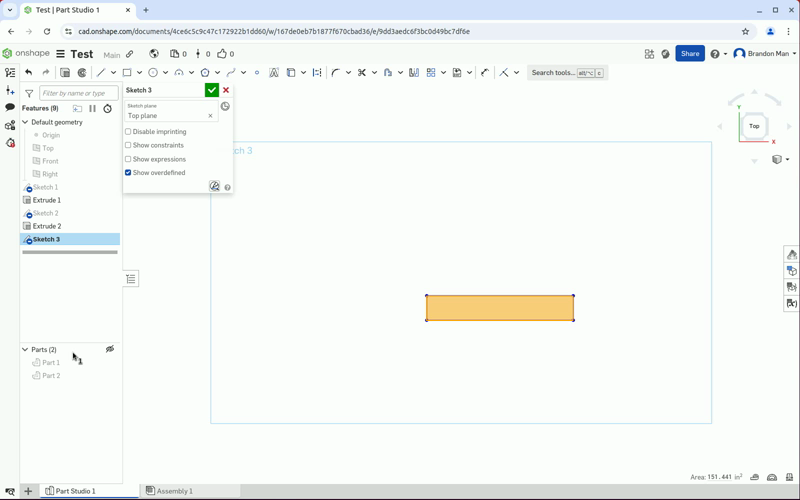
key(shift+y)
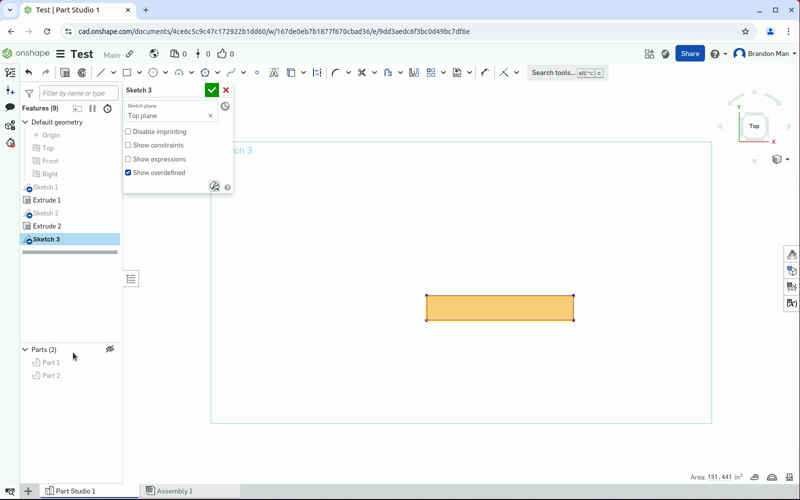
key(shift+e)
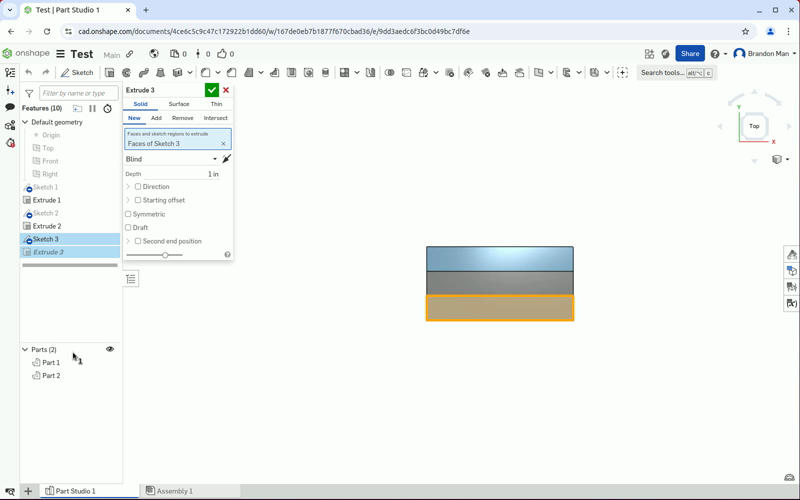
mouse_move(143, 106)
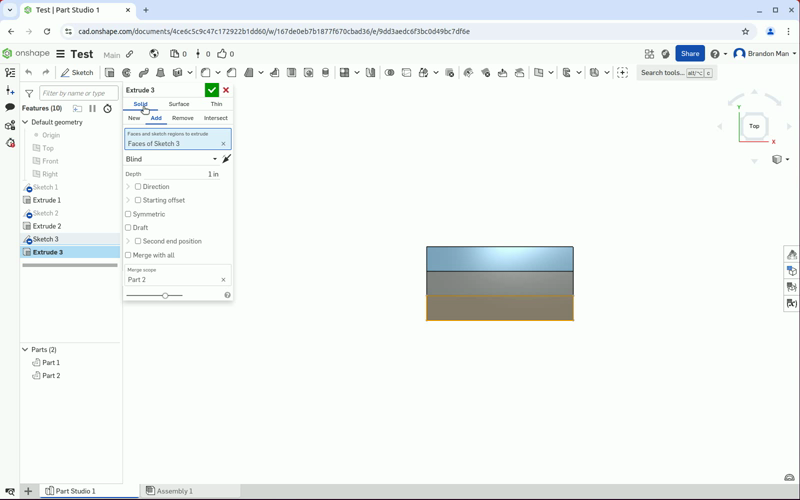
click(143, 106)
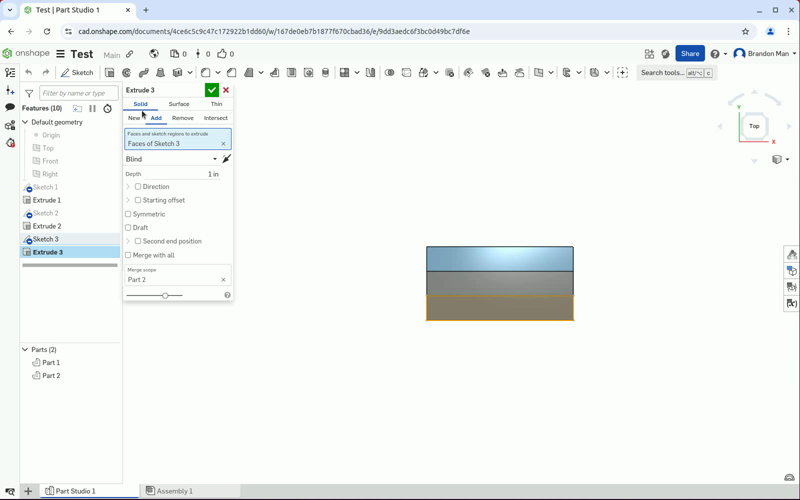
mouse_move(137, 120)
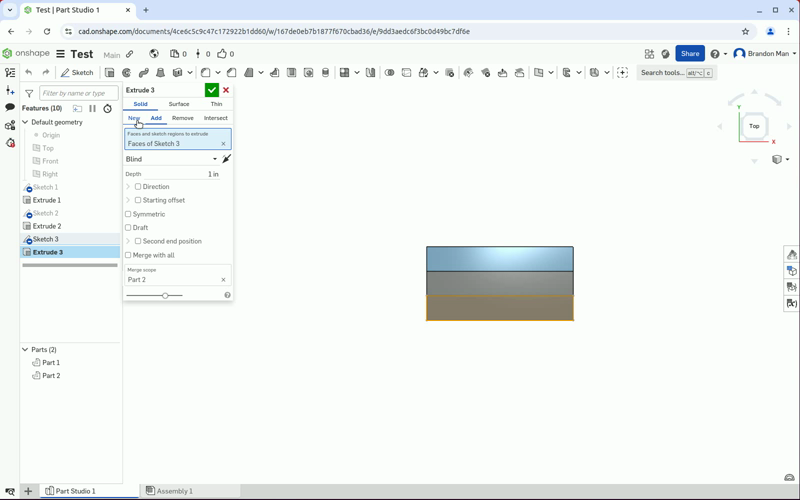
click(137, 120)
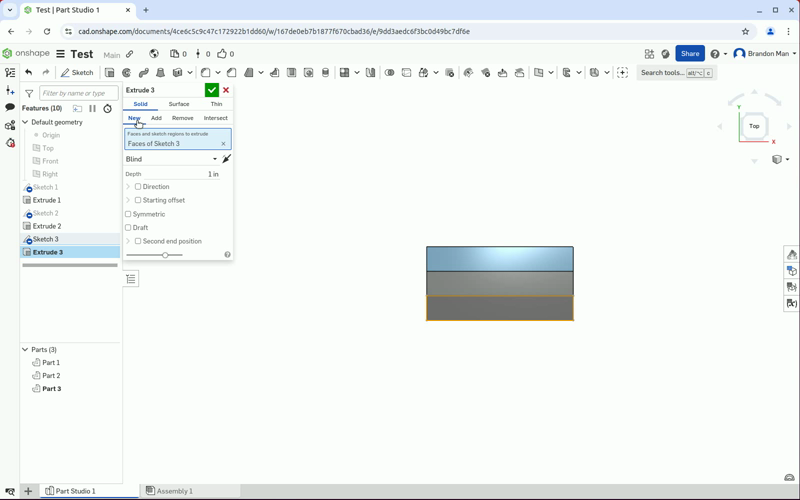
key(tab, 4)
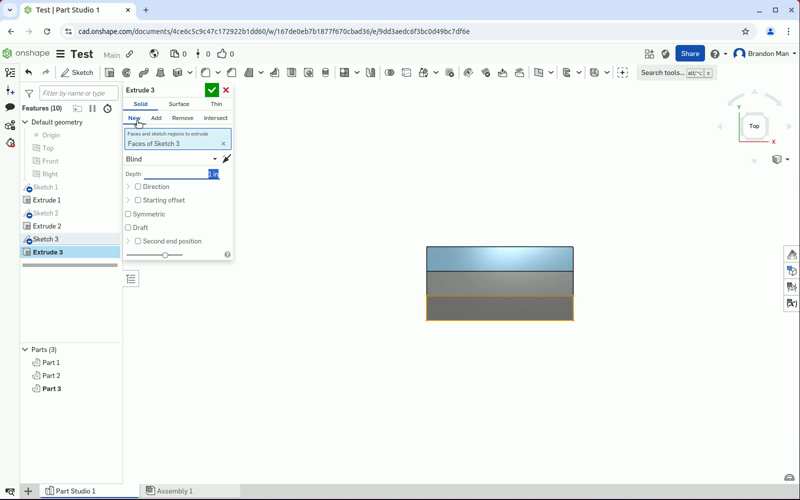
text(10.11)
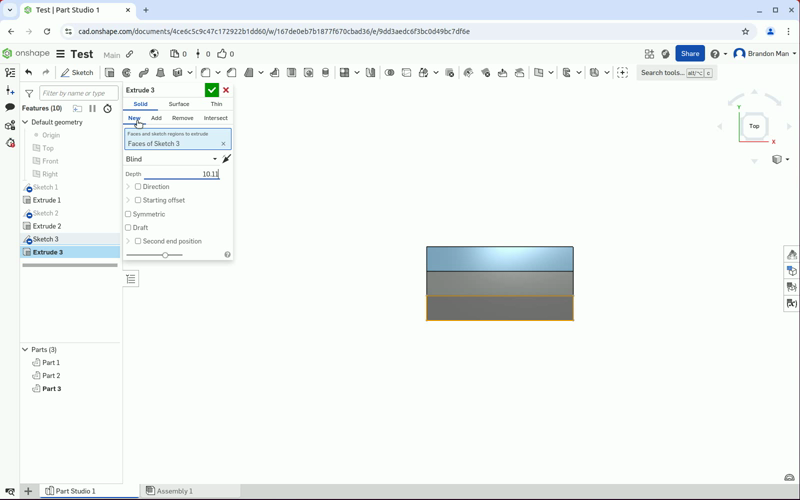
key(enter)
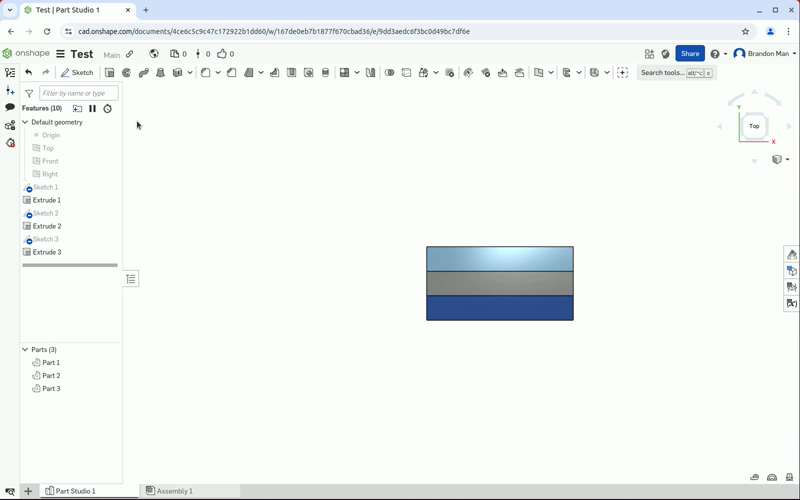
key(shift+h)
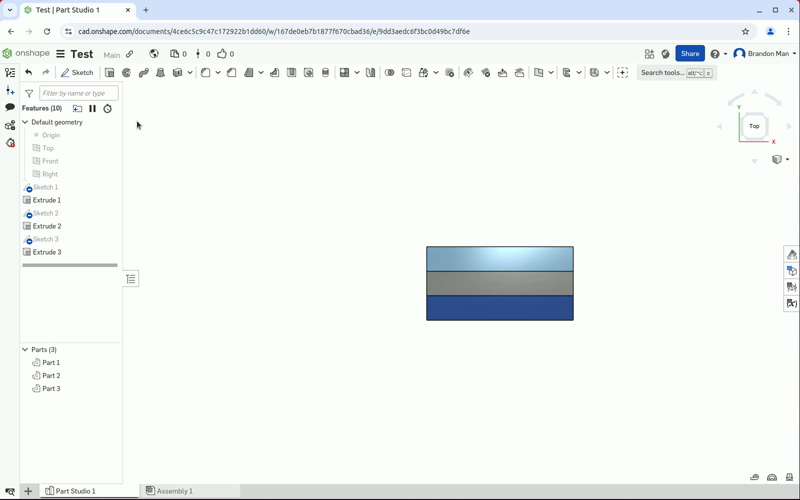
key(shift+h)
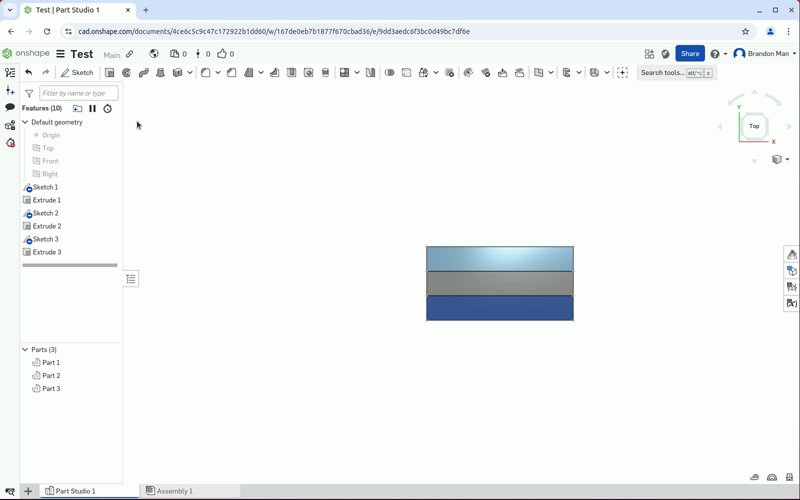
key(shift+7)
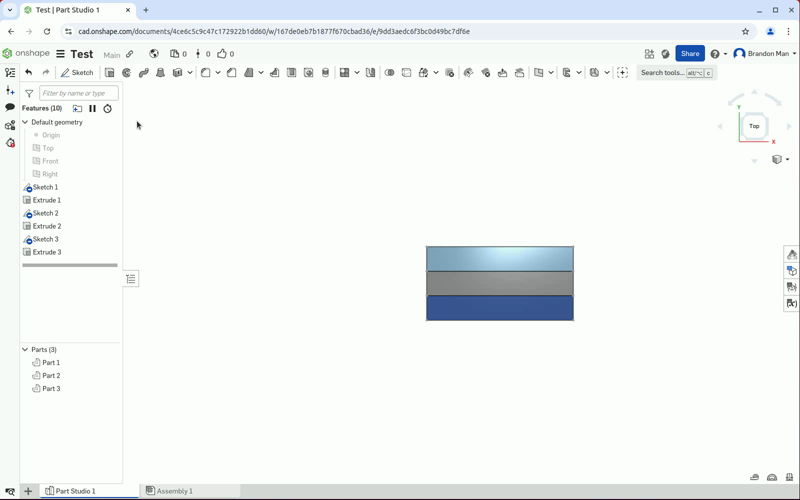
key(up, 3)
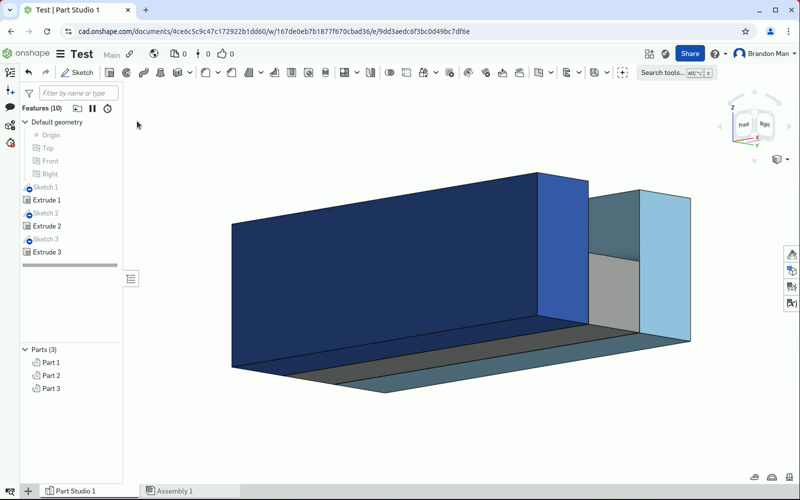
key(left, 3)
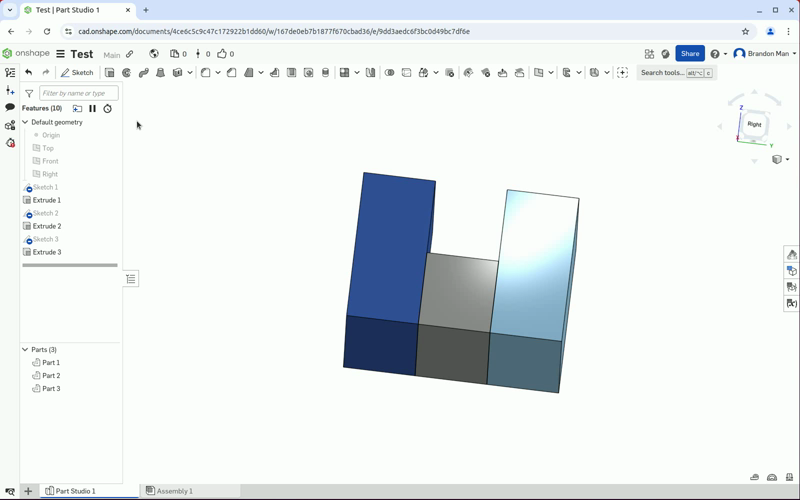
key(right, 3)
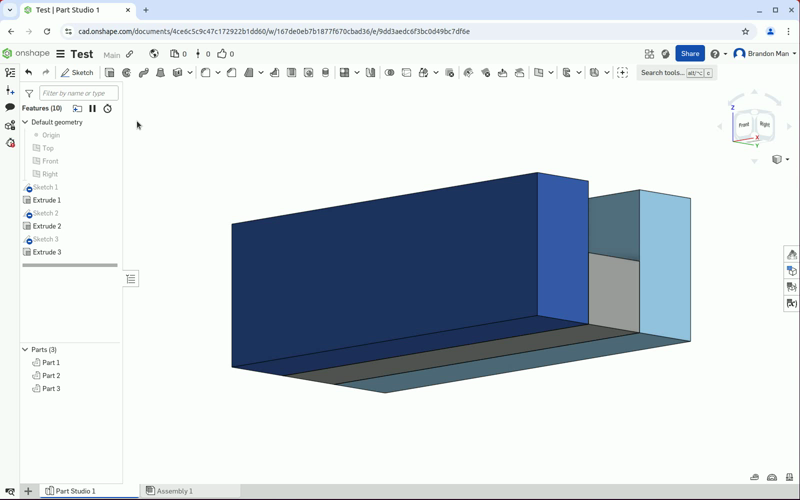
key(down, 3)
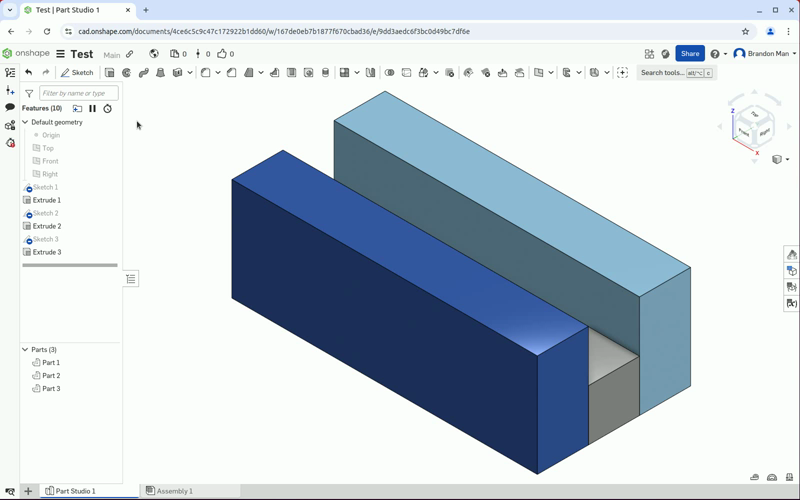
mouse_move(73, 189)
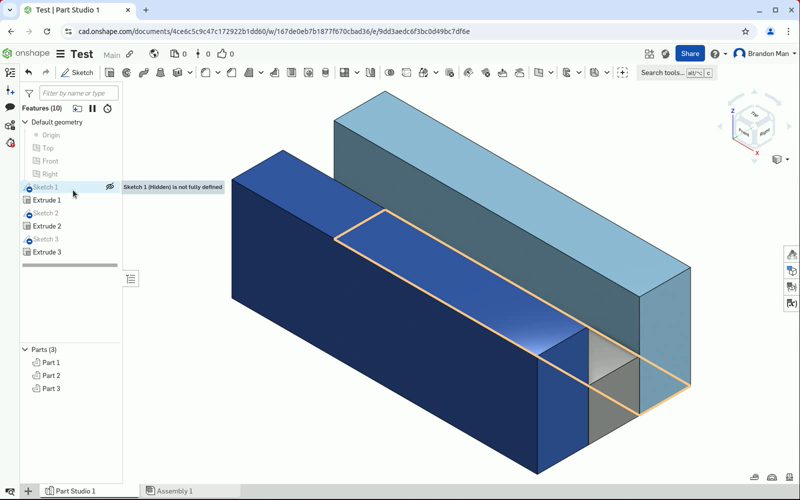
click(73, 189)